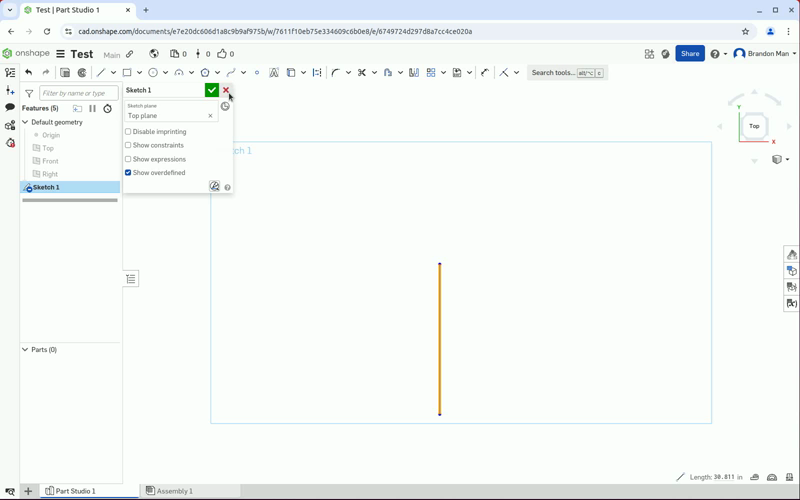
key(shift+h)
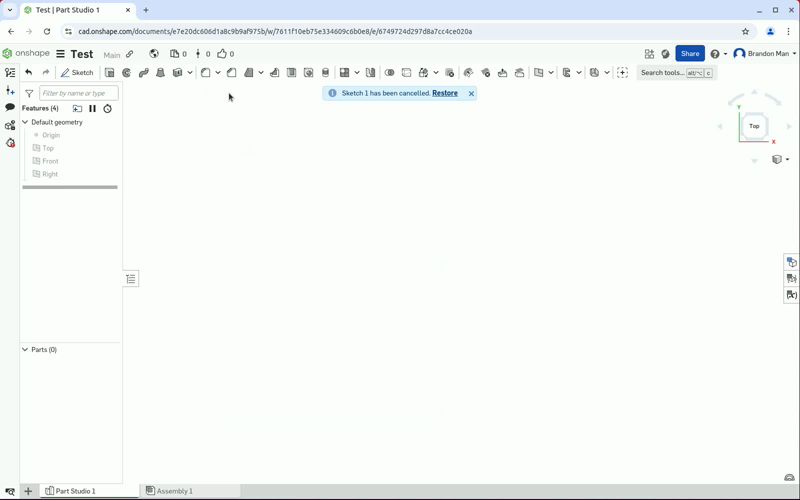
mouse_move(73, 352)
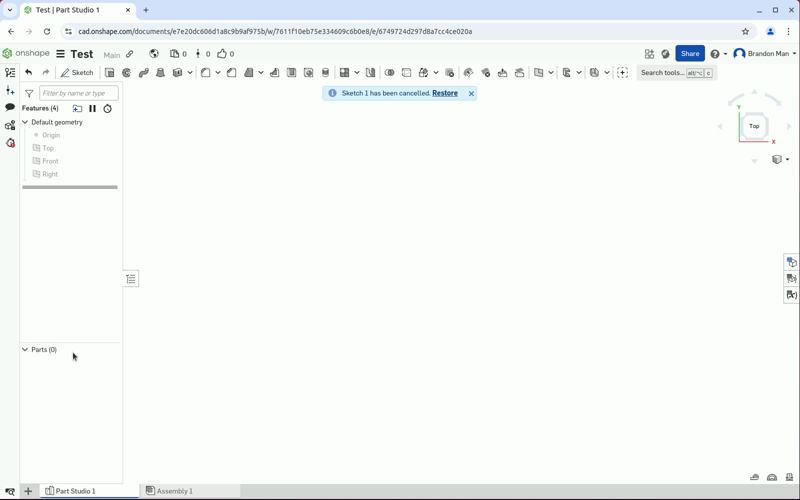
key(y)
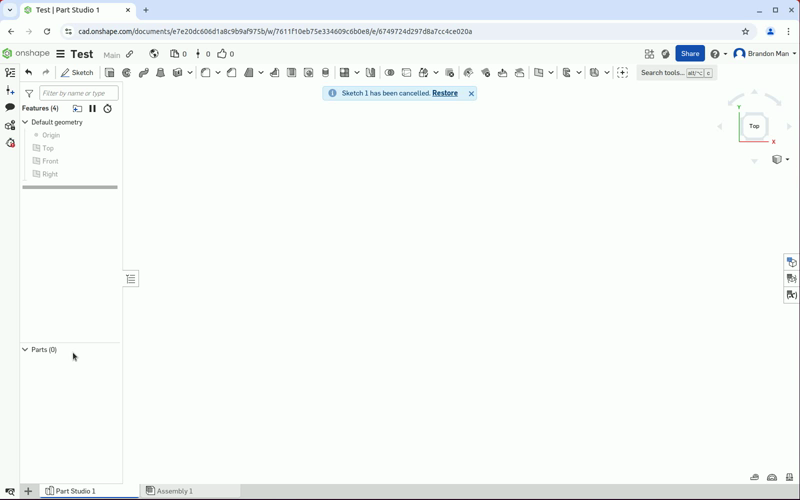
key(shift+p)
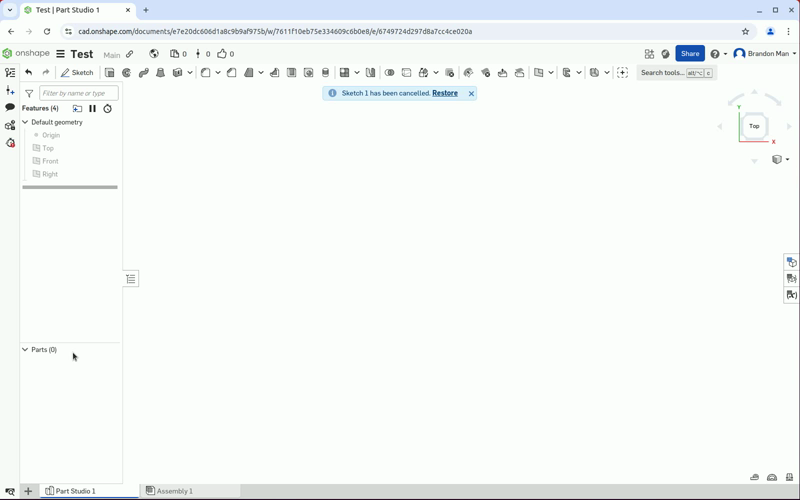
key(space)
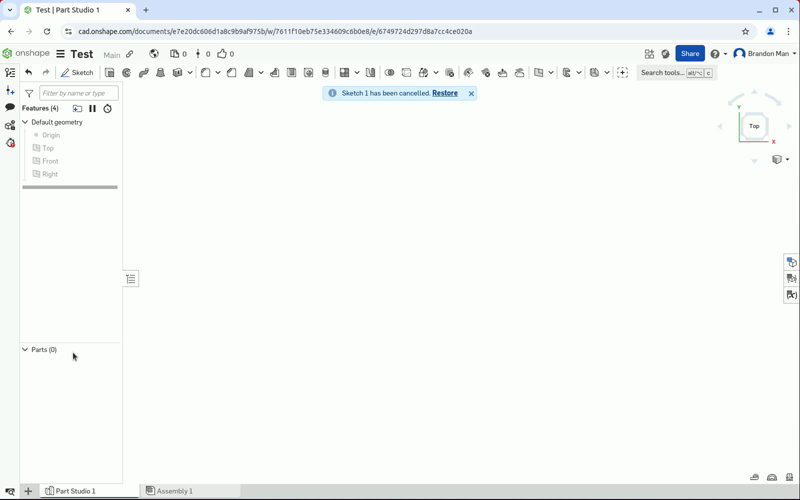
key_down(shift)
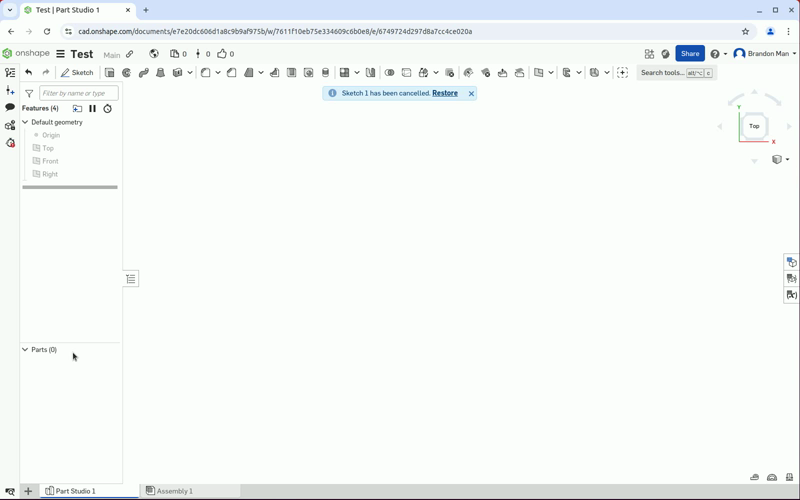
key(up)
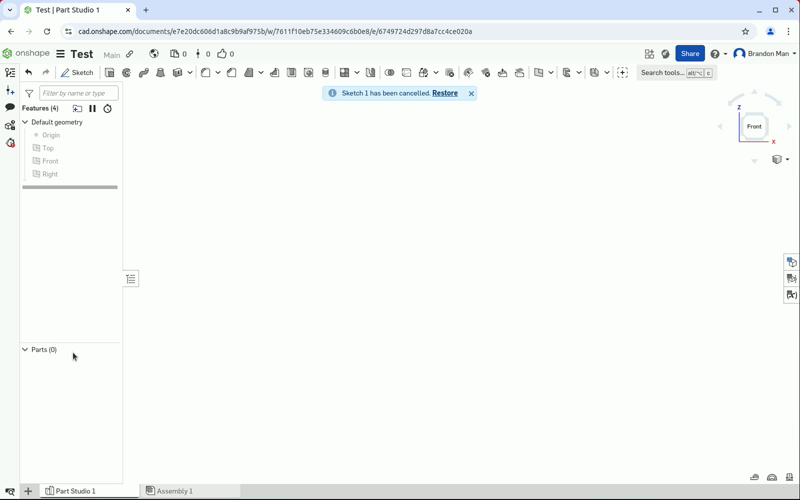
key_up(shift)
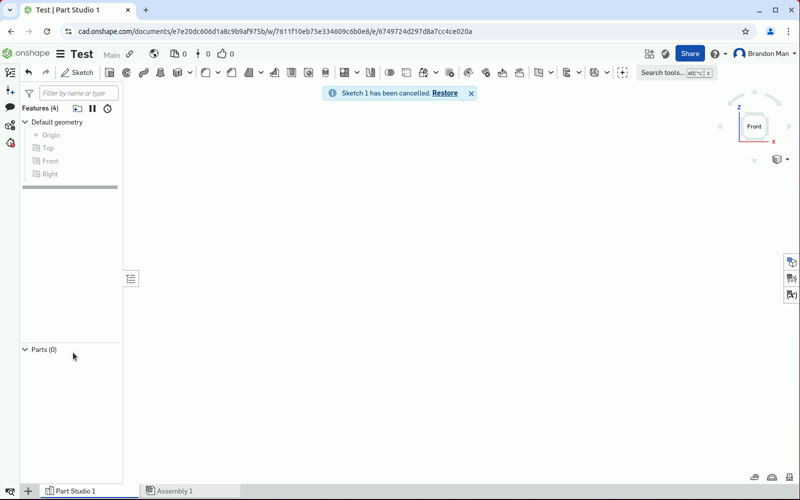
mouse_move(73, 352)
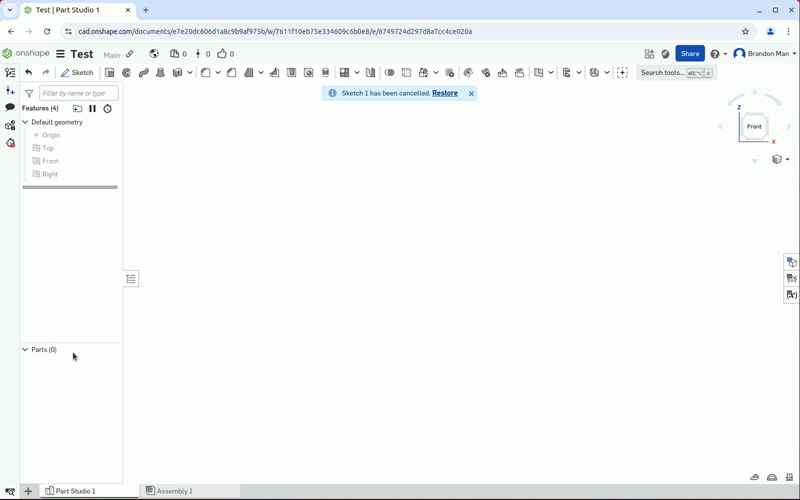
key(shift+y)
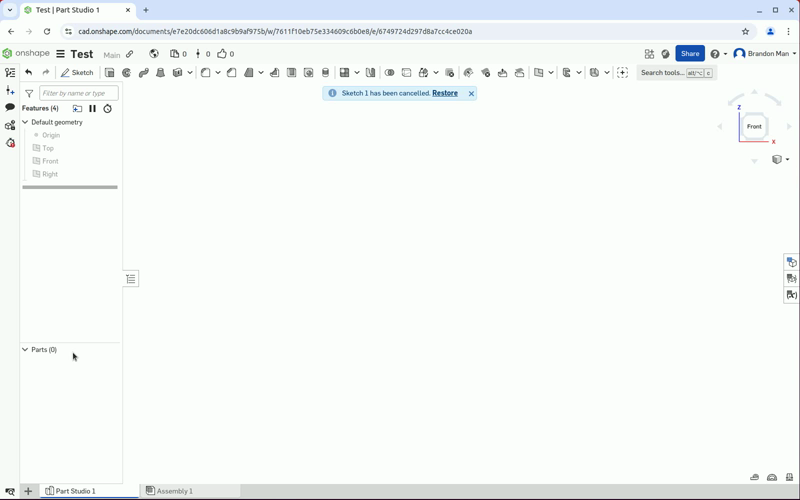
key(shift+s)
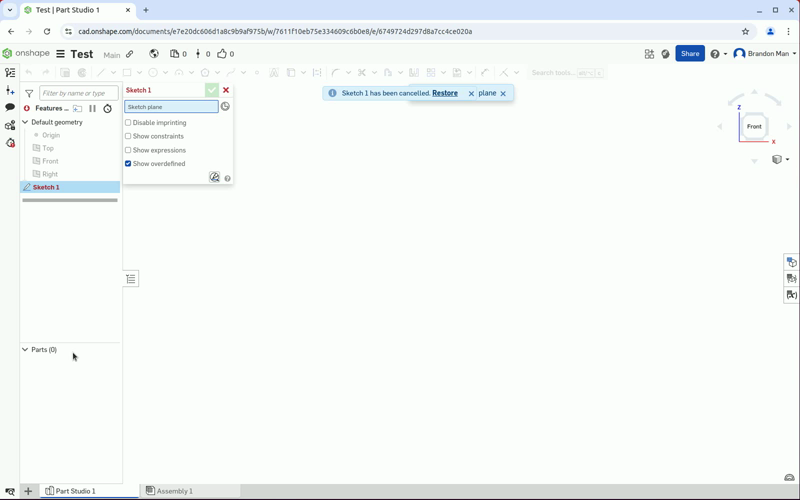
mouse_move(73, 163)
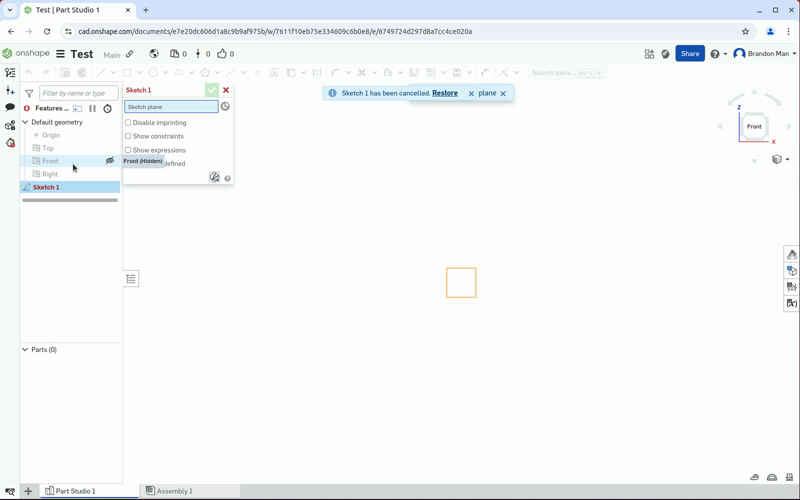
click(73, 163)
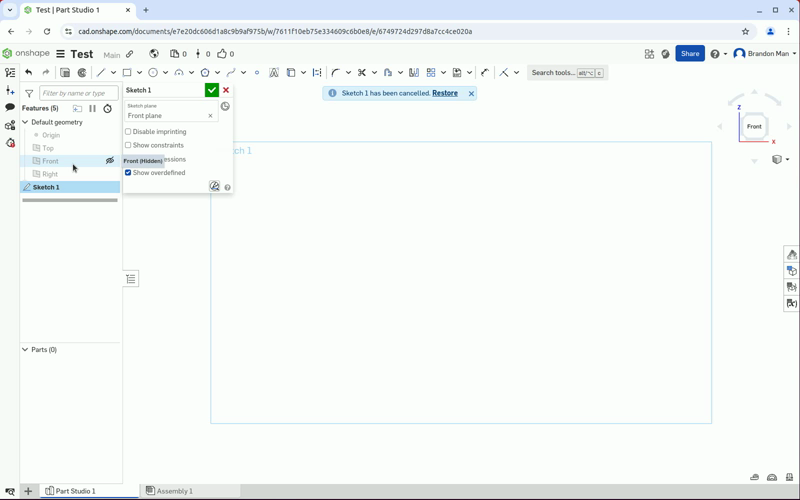
mouse_move(73, 352)
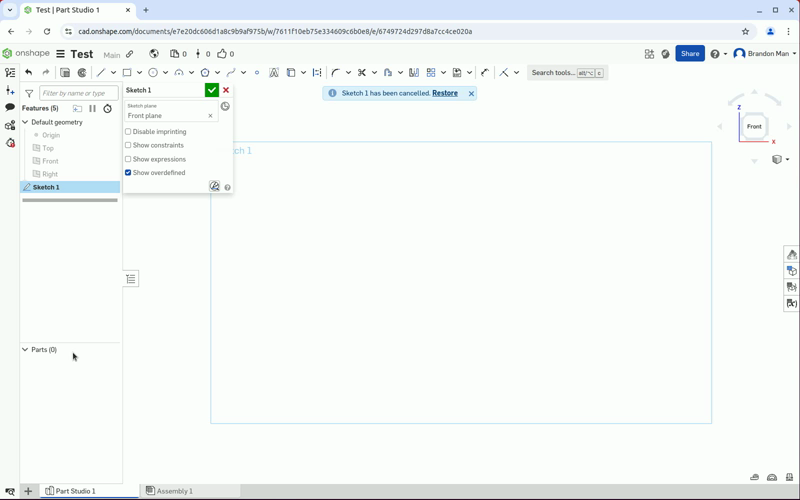
key(y)
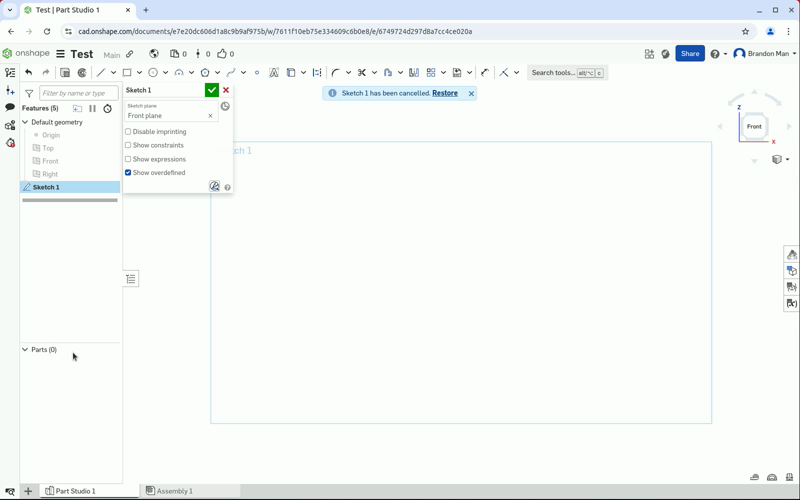
key(l)
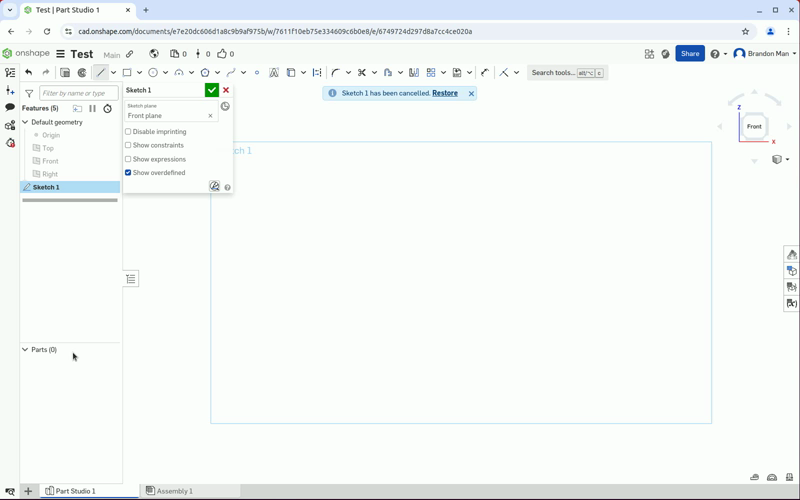
key_down(shift)
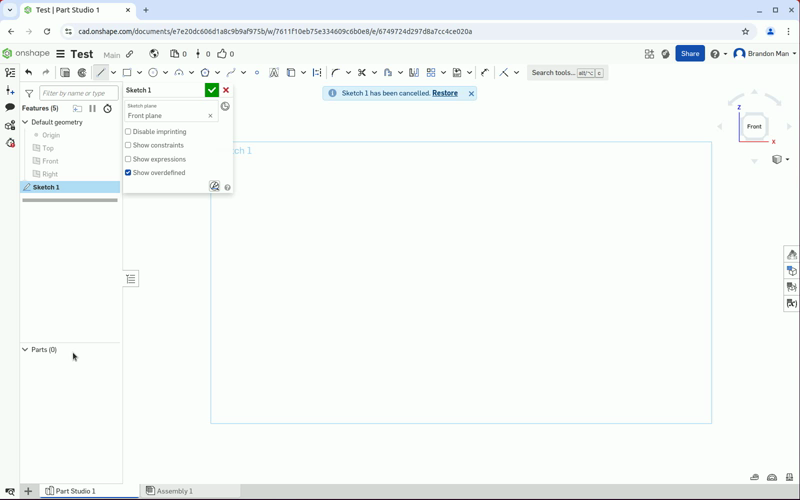
mouse_move(404, 395)
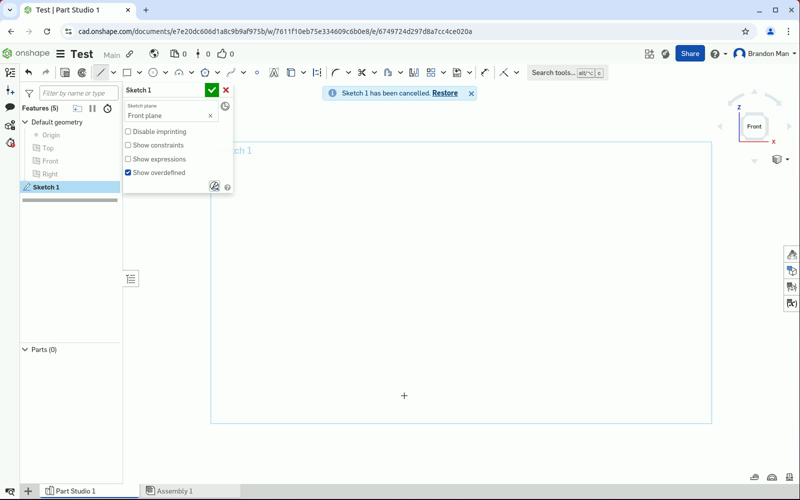
click(404, 395)
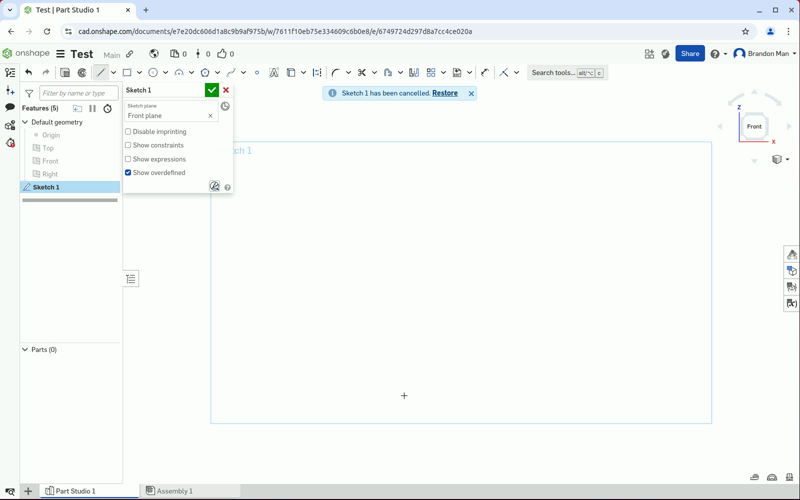
key_up(shift)
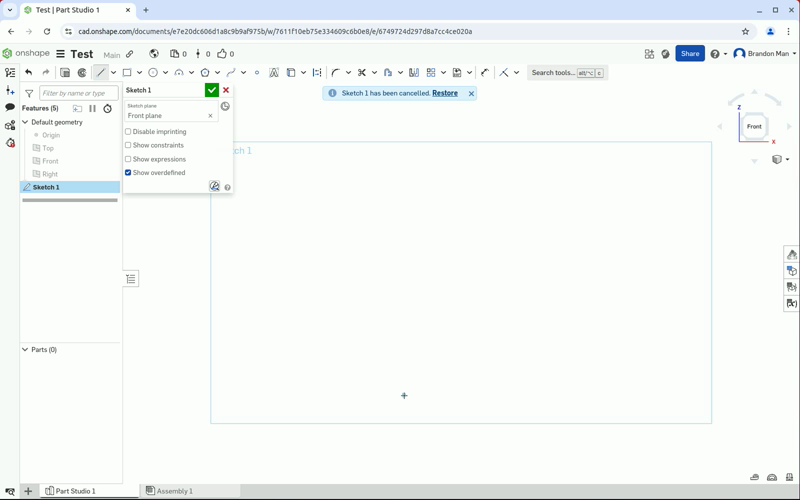
key_down(shift)
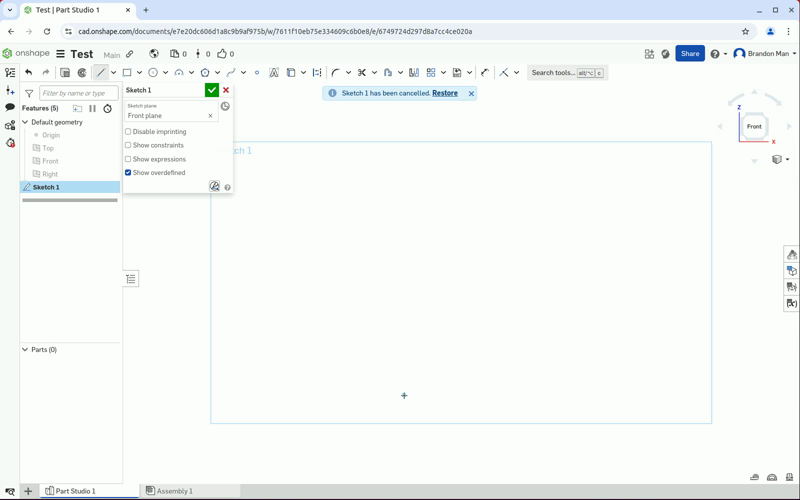
mouse_move(517, 395)
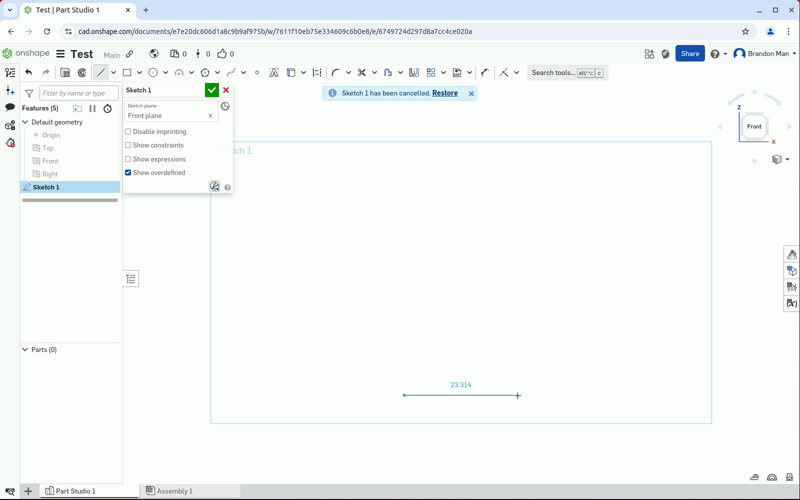
click(517, 395)
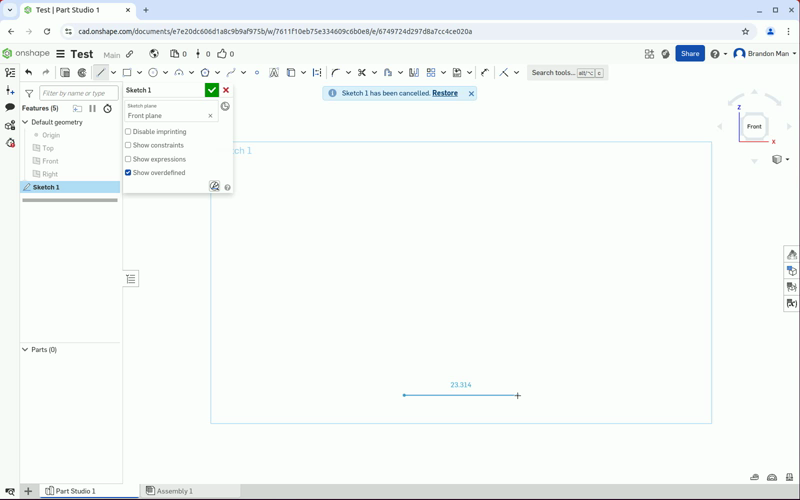
key_up(shift)
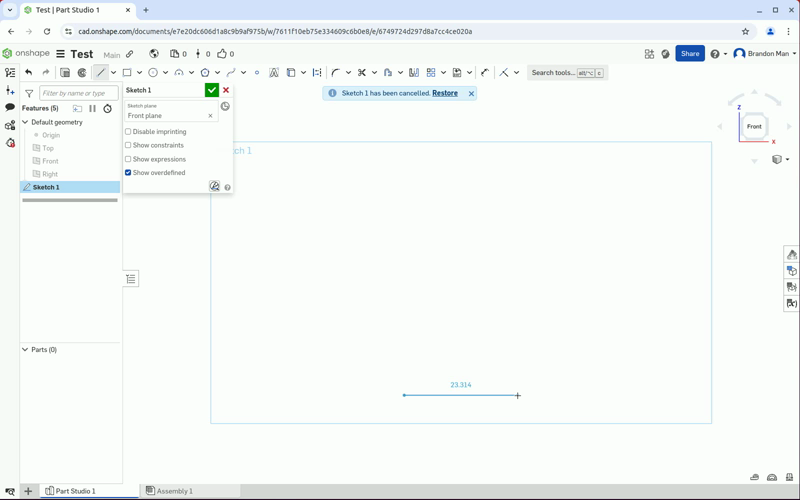
key_down(shift)
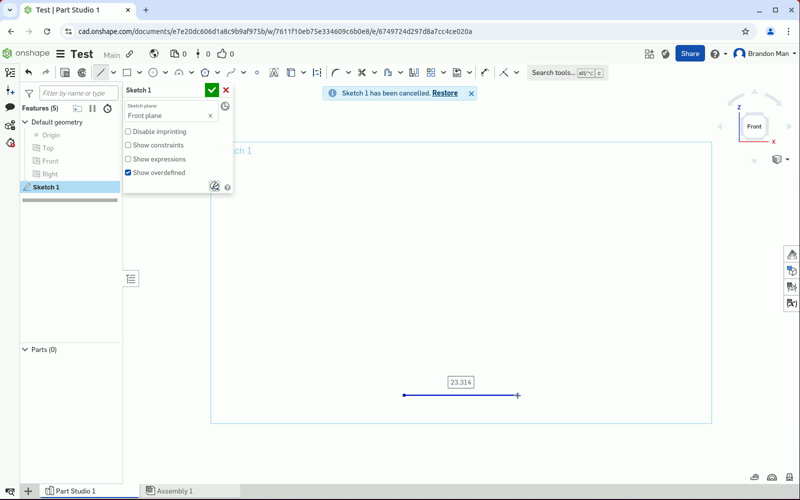
mouse_move(517, 171)
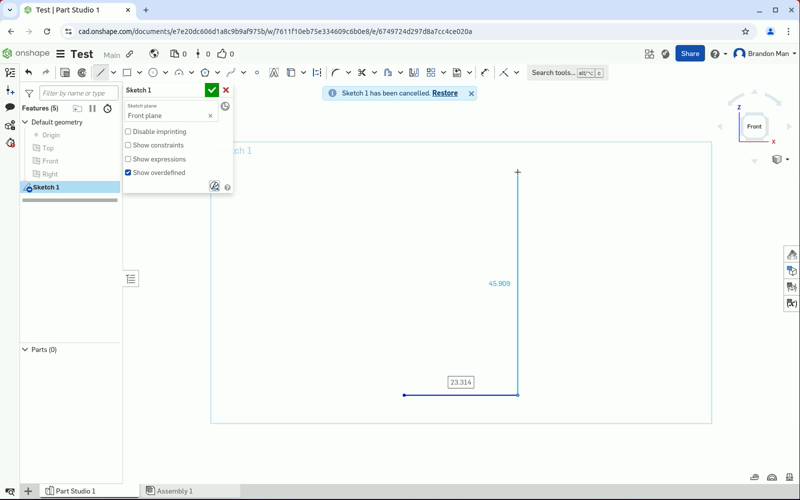
click(517, 171)
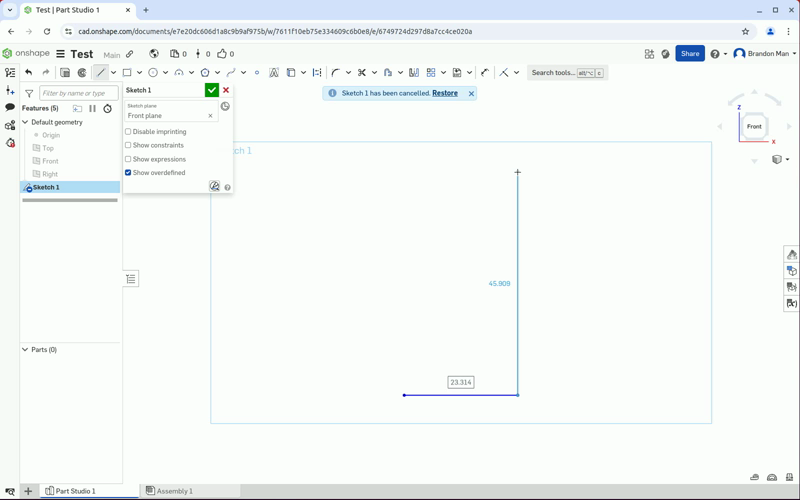
key_up(shift)
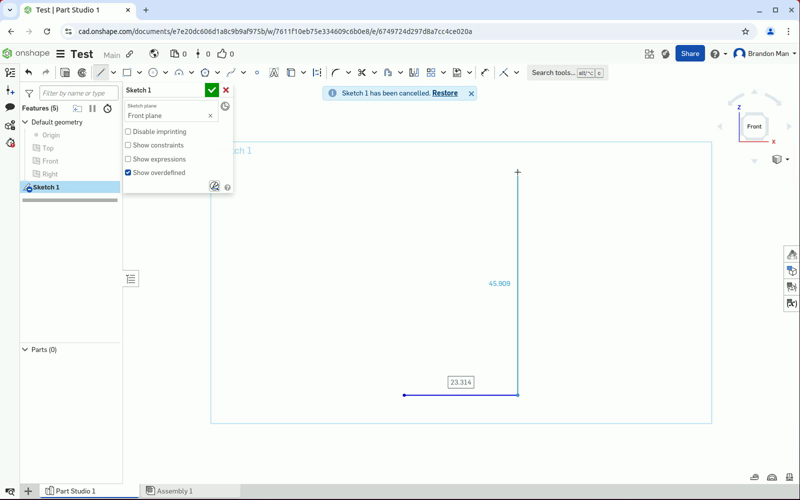
key_down(shift)
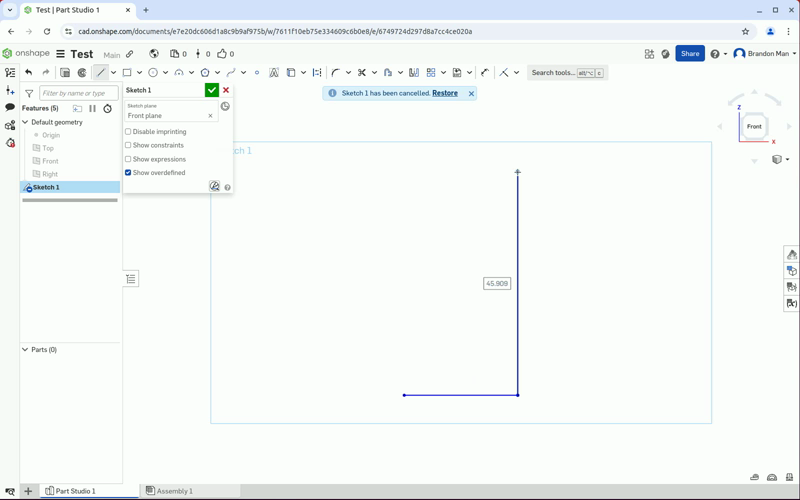
mouse_move(404, 171)
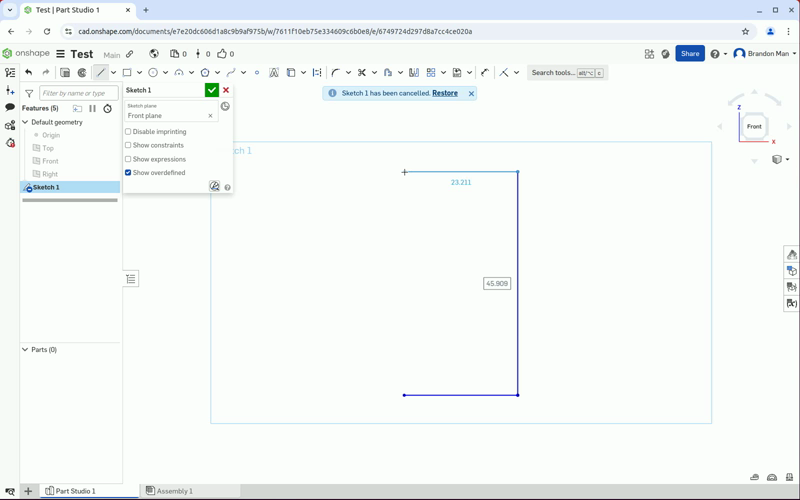
click(404, 171)
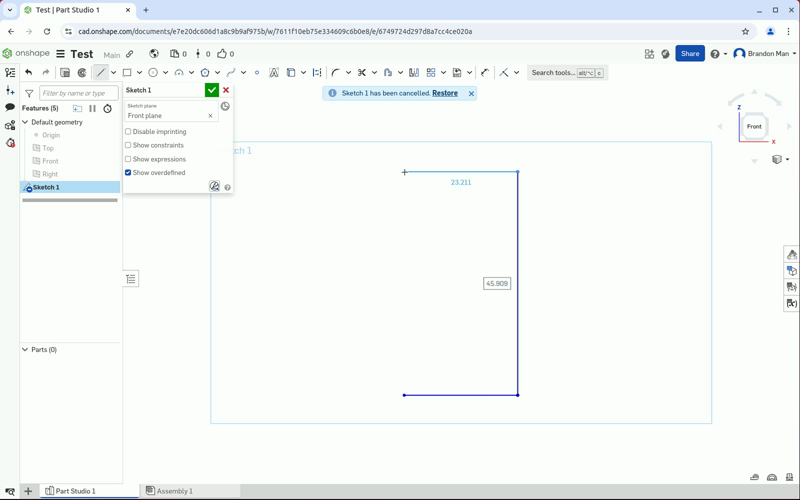
key_up(shift)
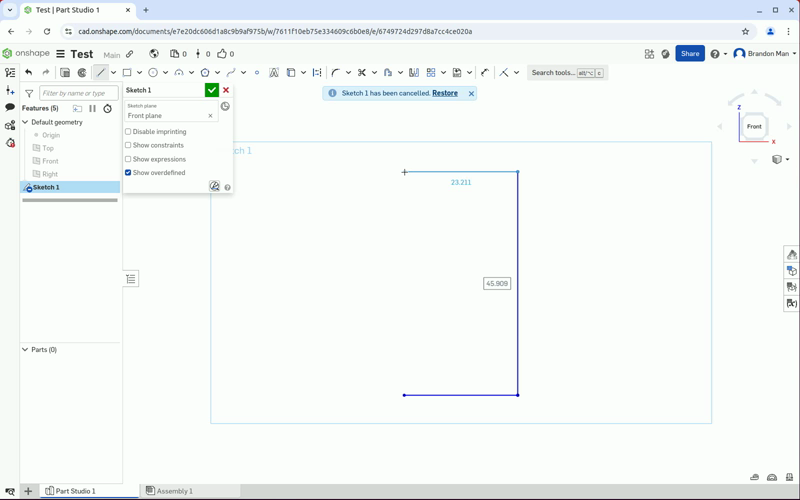
key_down(shift)
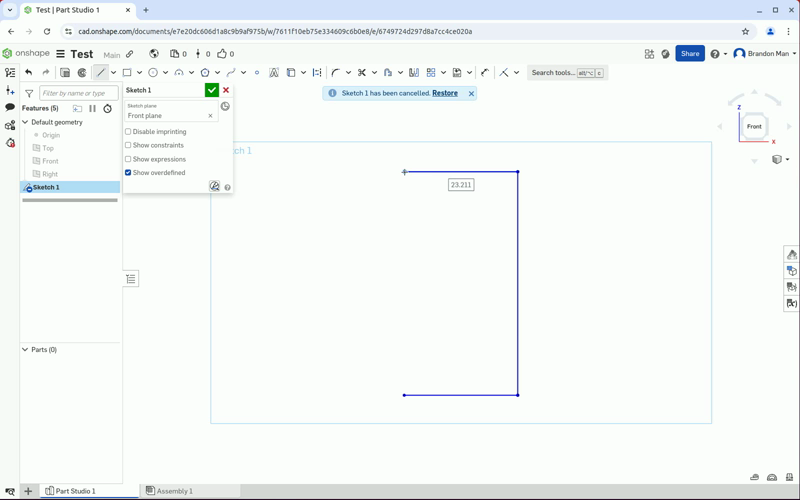
mouse_move(404, 256)
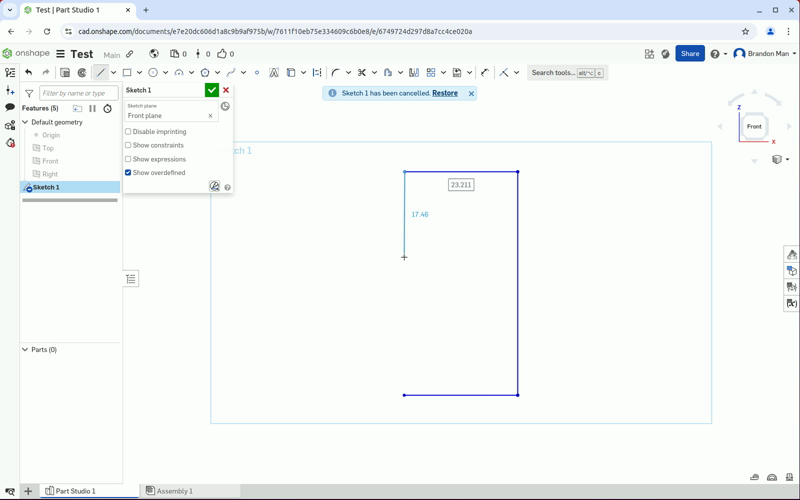
click(404, 256)
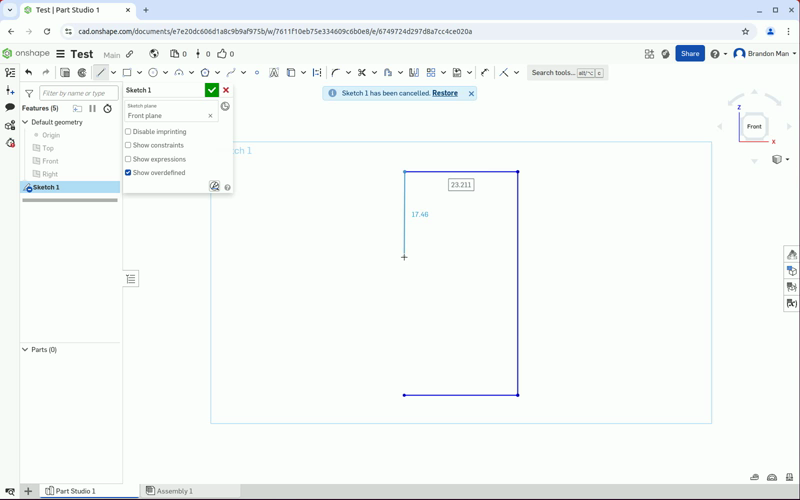
key_up(shift)
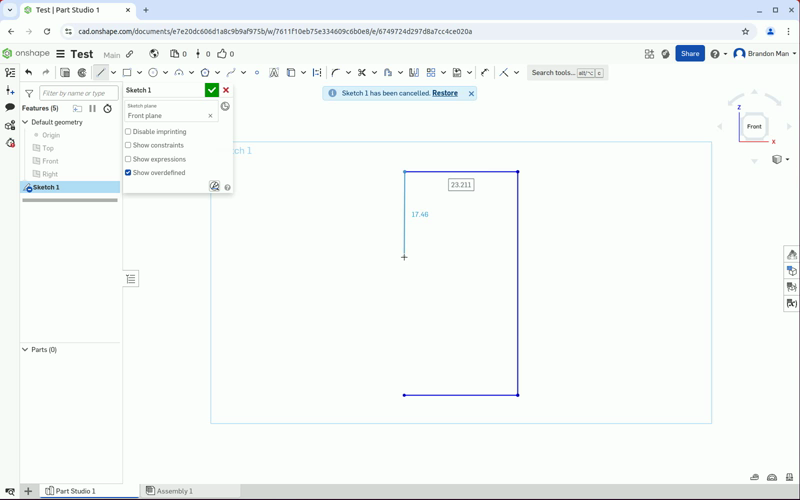
key_down(shift)
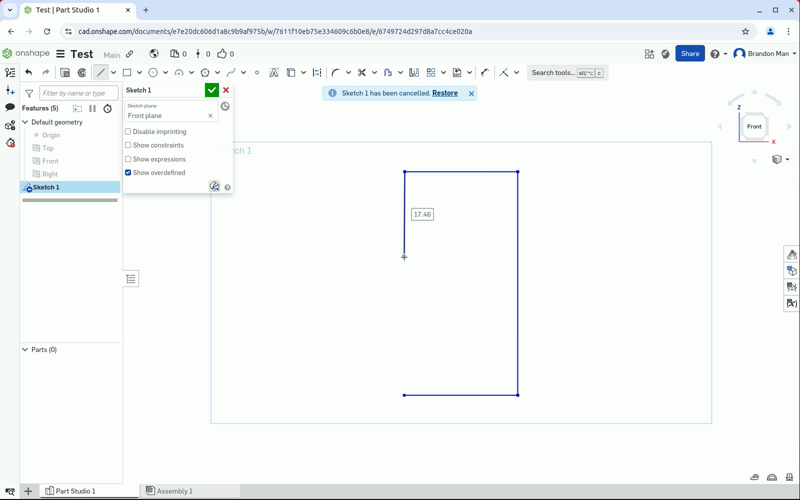
mouse_move(404, 395)
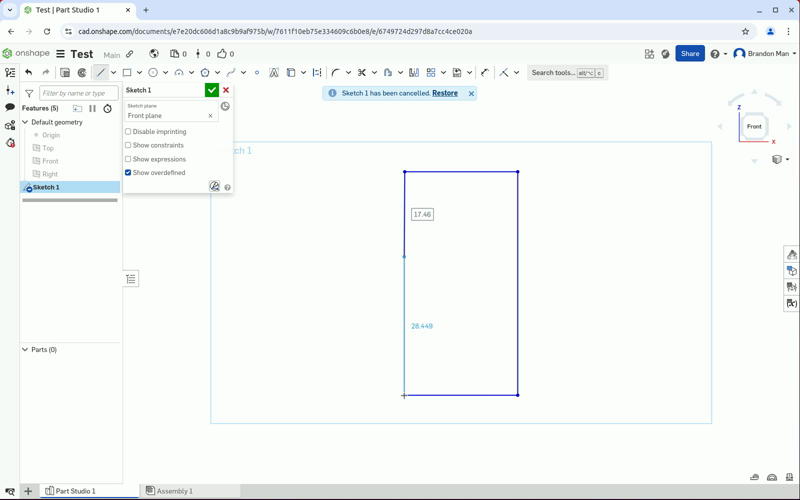
key_up(shift)
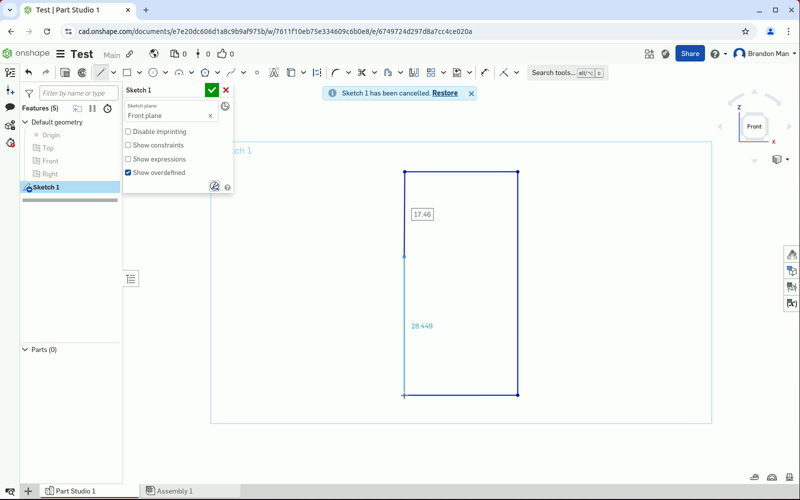
click(404, 395)
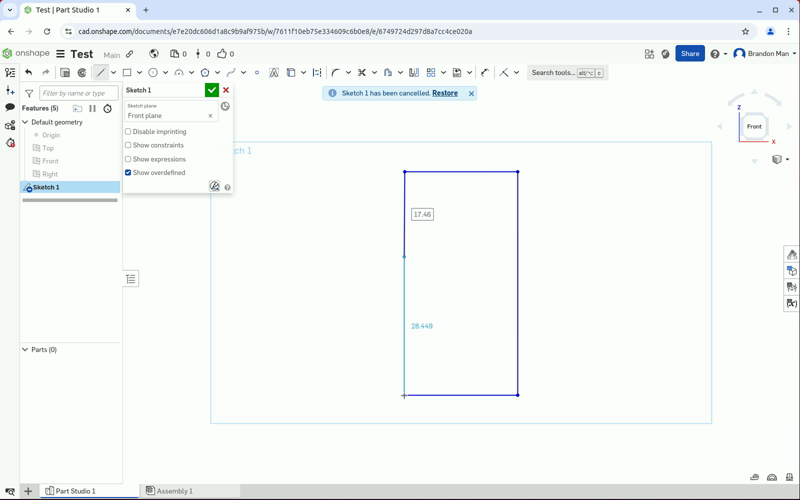
key(esc)
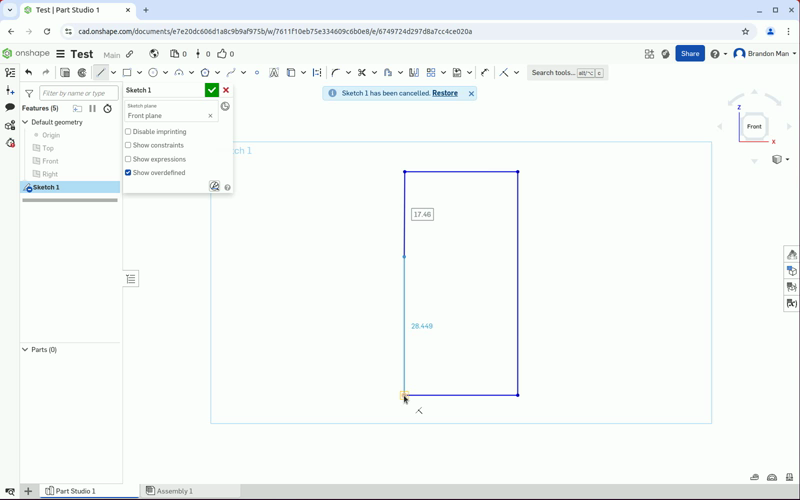
key(c)
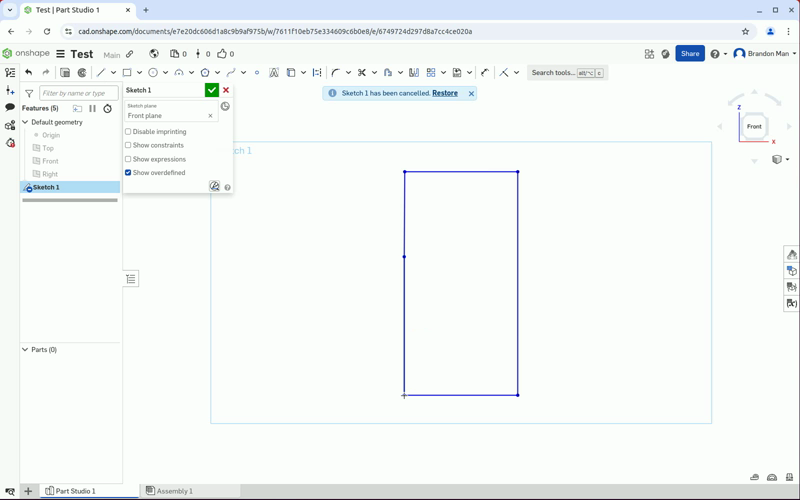
key_down(shift)
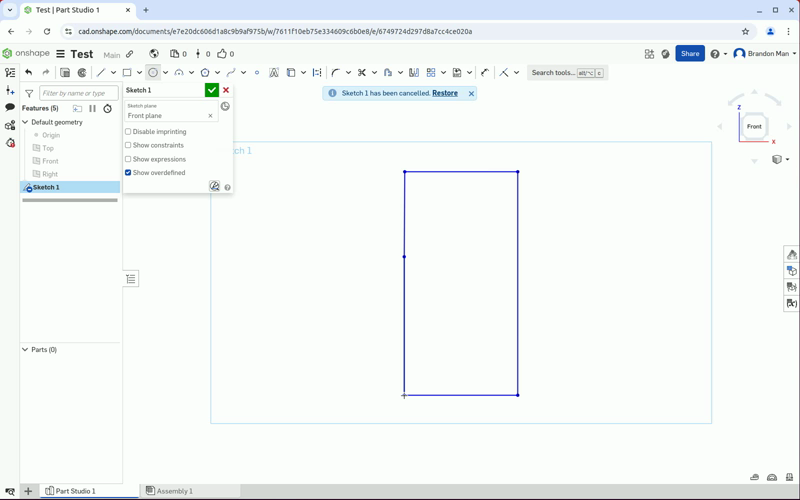
mouse_move(461, 339)
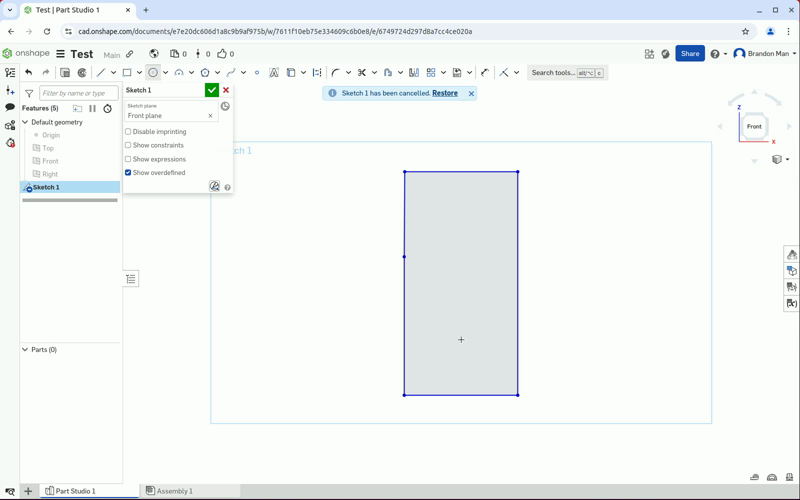
click(461, 339)
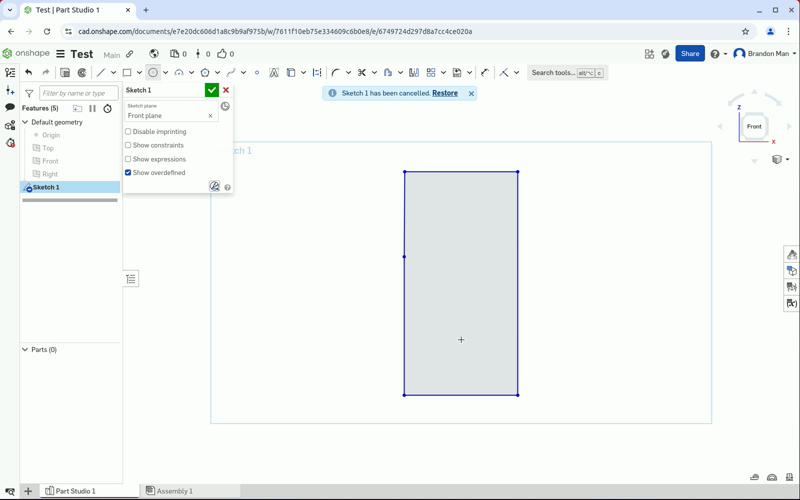
key_up(shift)
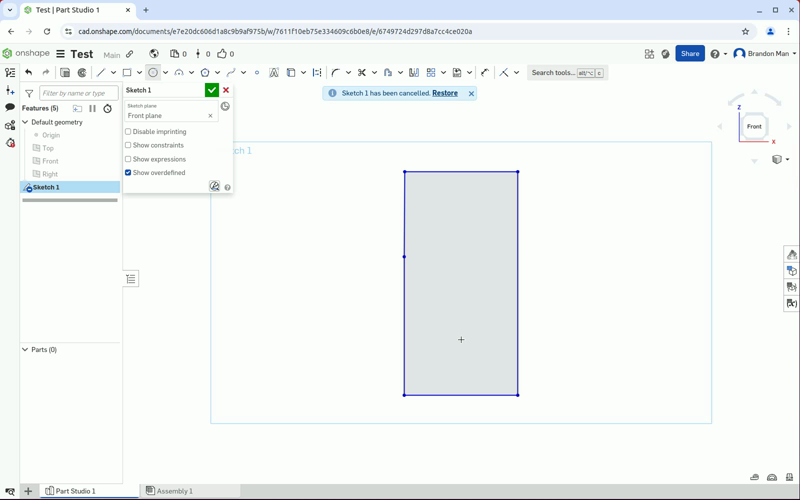
mouse_move(489, 339)
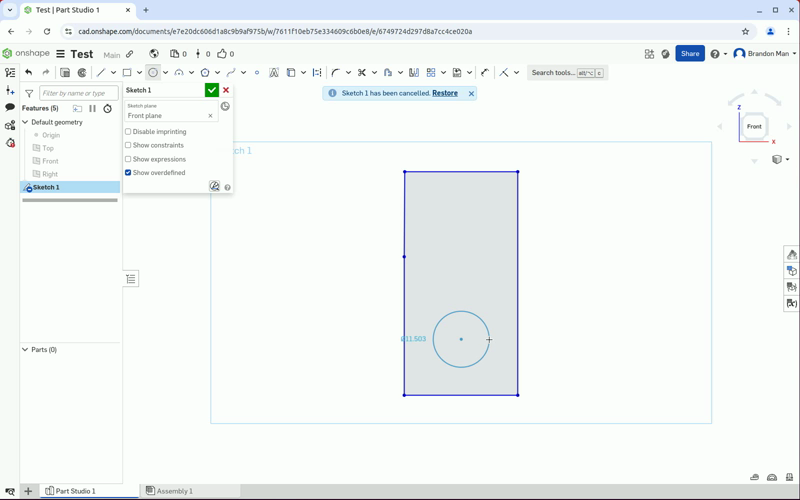
click(489, 339)
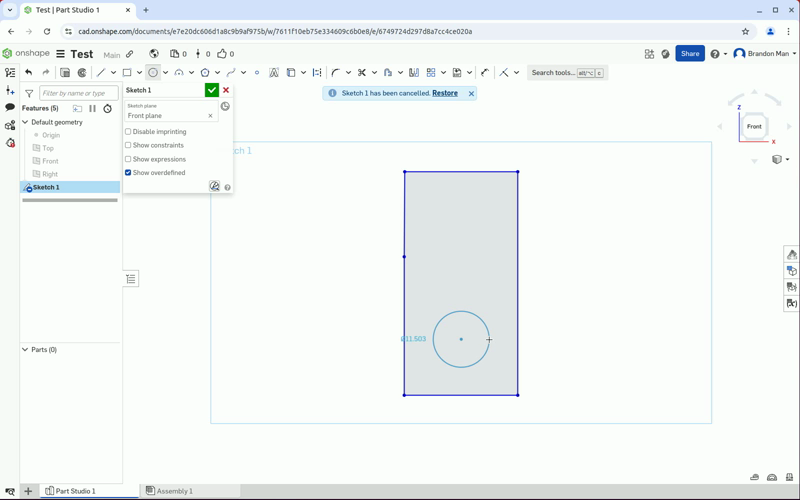
key(esc)
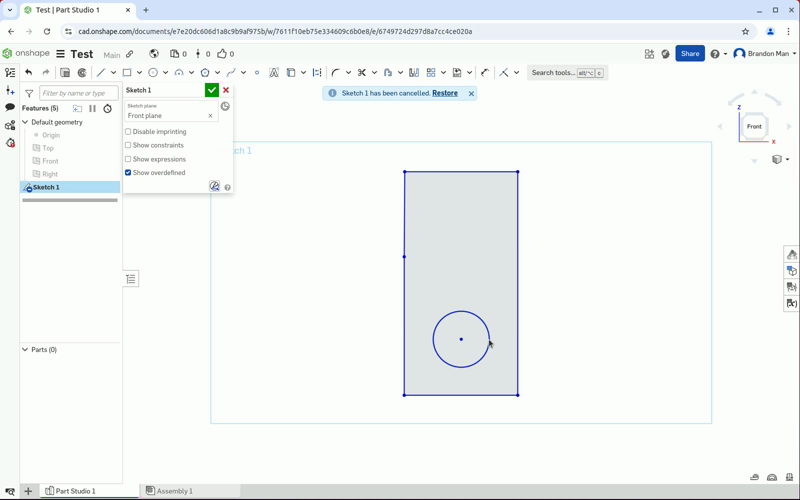
mouse_move(497, 283)
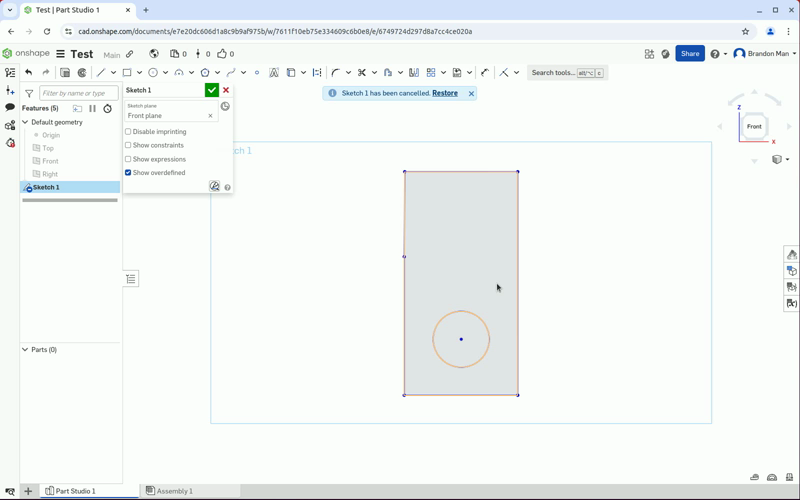
click(497, 283)
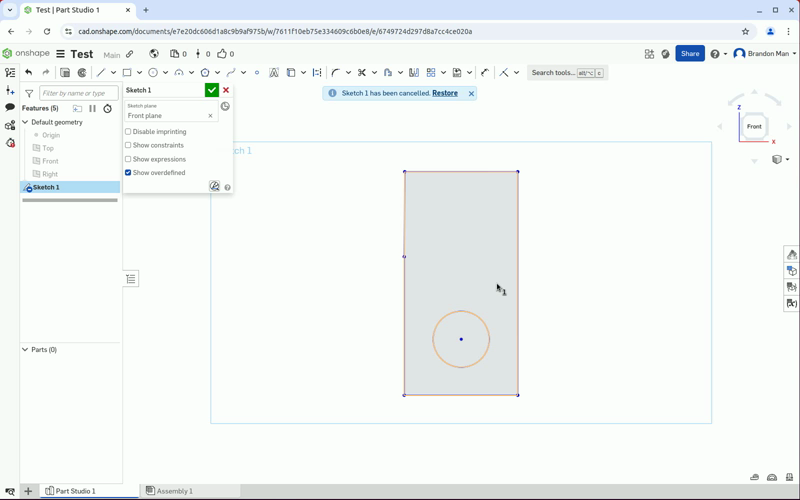
mouse_move(73, 352)
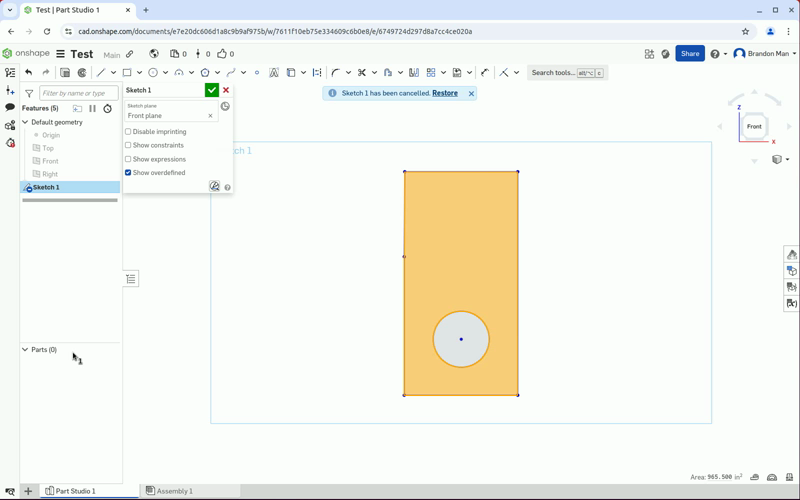
key(shift+y)
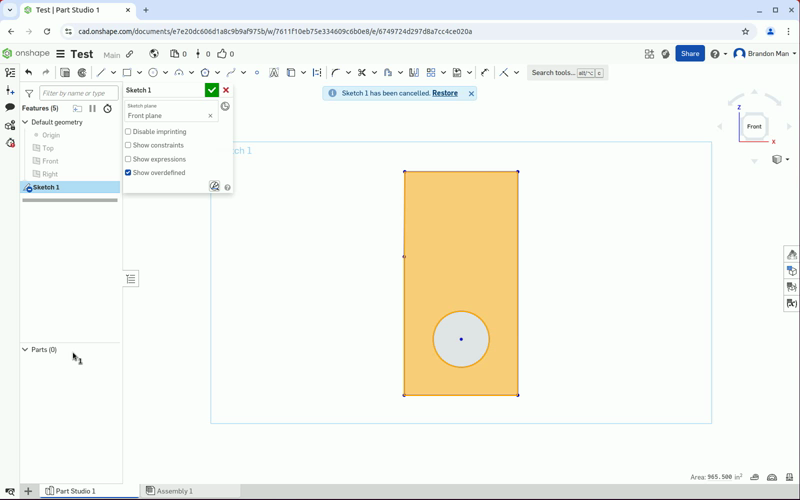
key(shift+e)
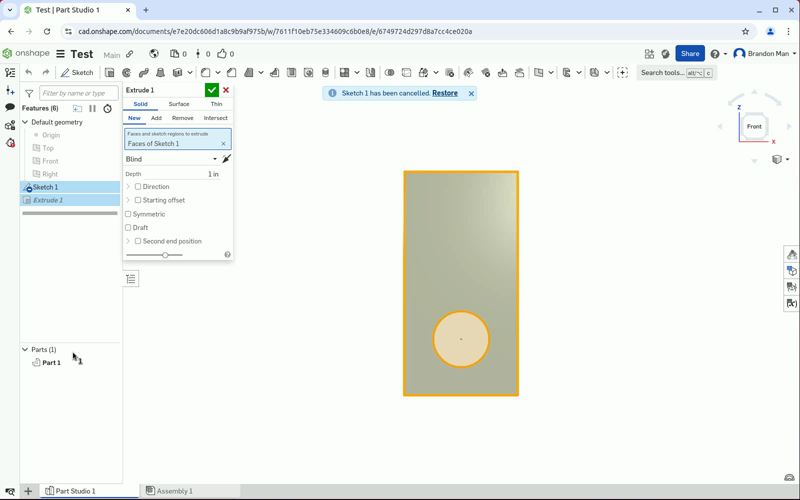
mouse_move(143, 106)
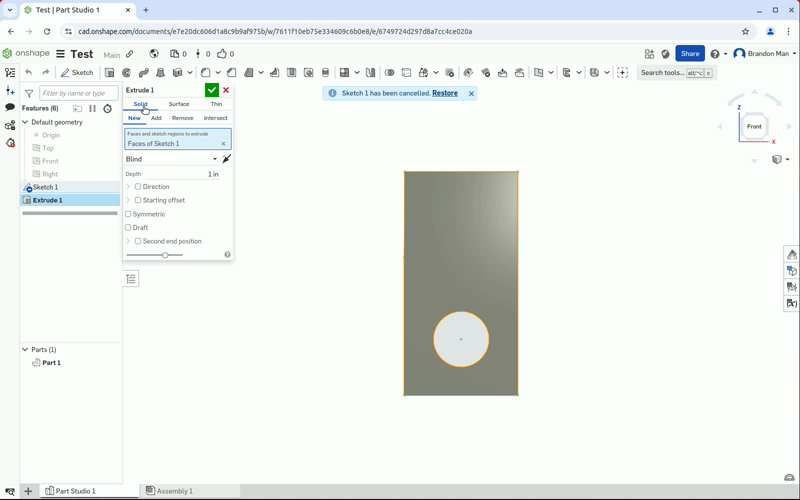
click(143, 106)
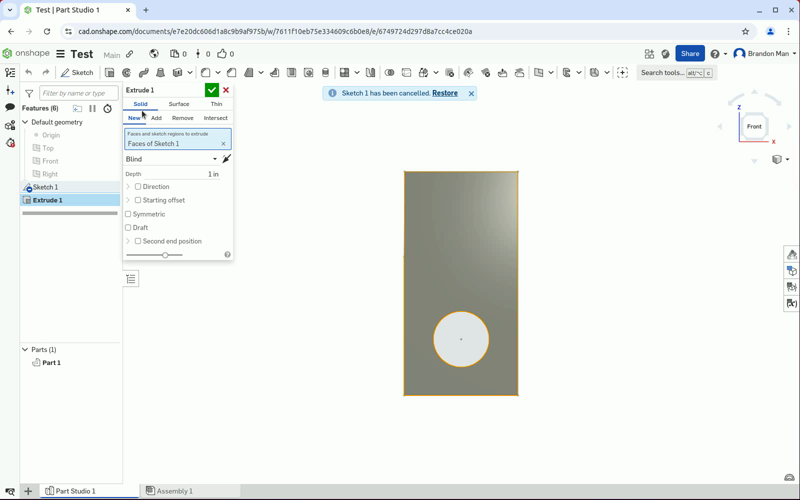
mouse_move(137, 120)
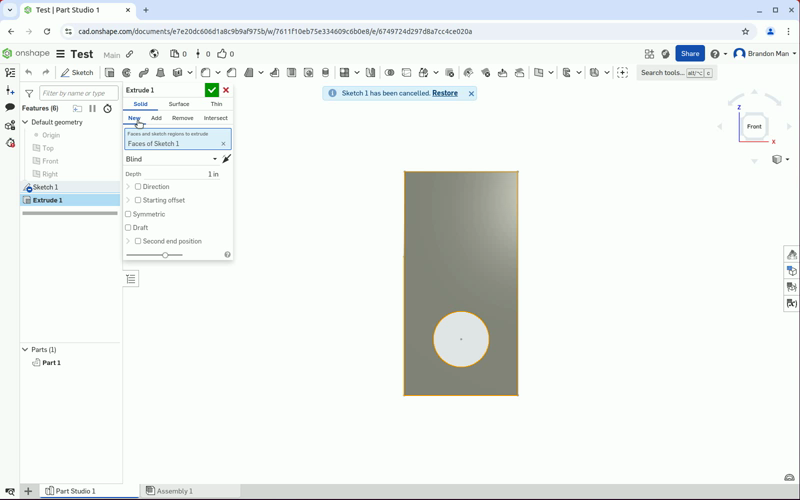
click(137, 120)
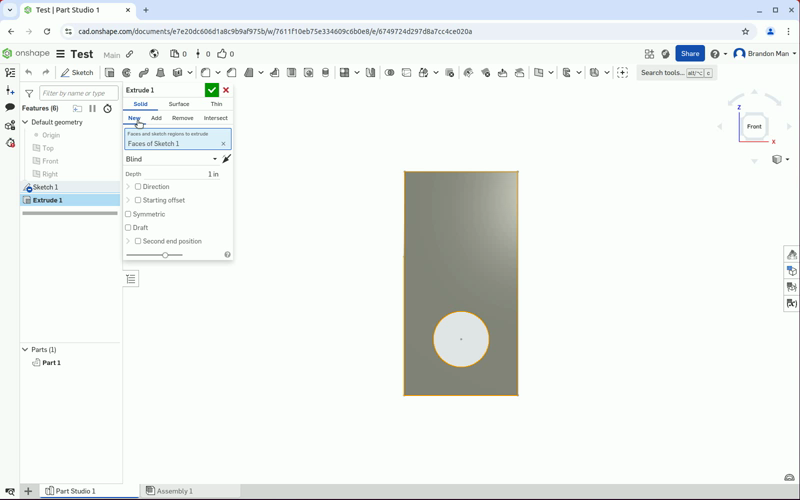
key(tab, 4)
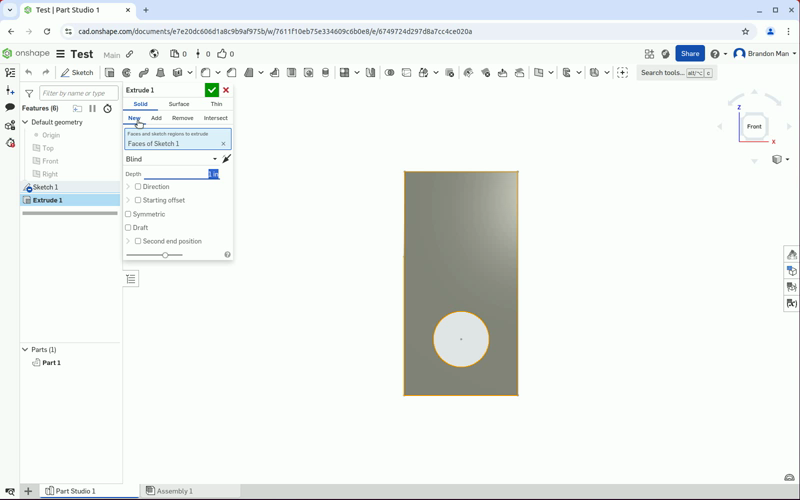
text(17.331)
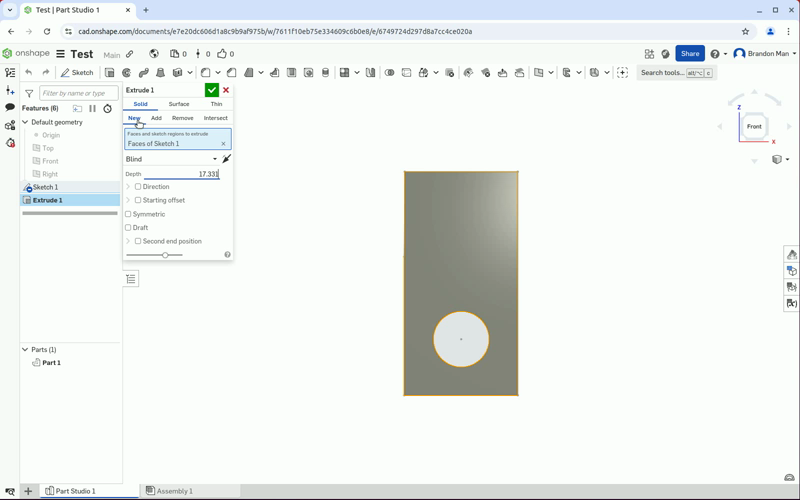
key(enter)
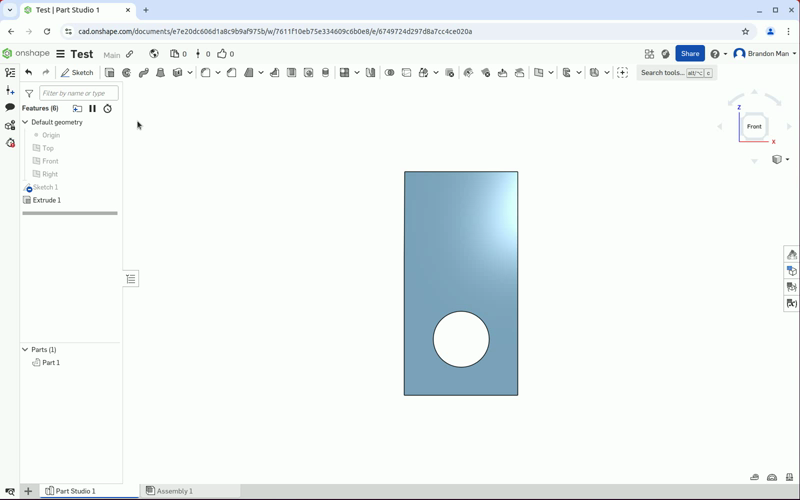
key(shift+h)
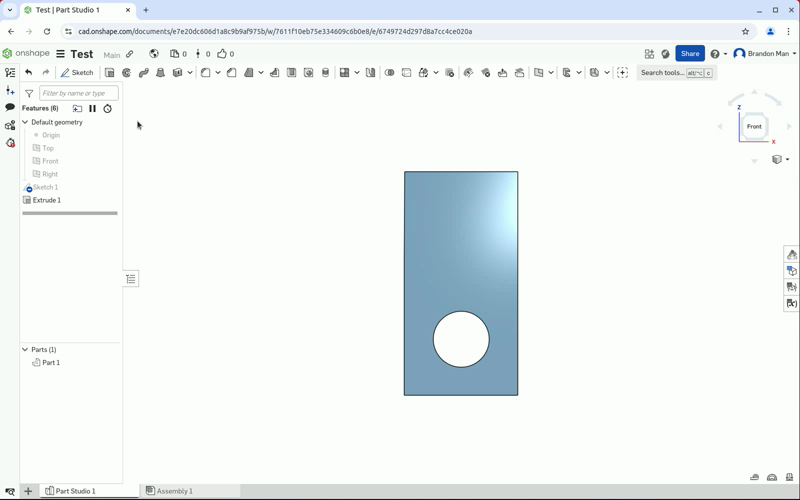
key(shift+h)
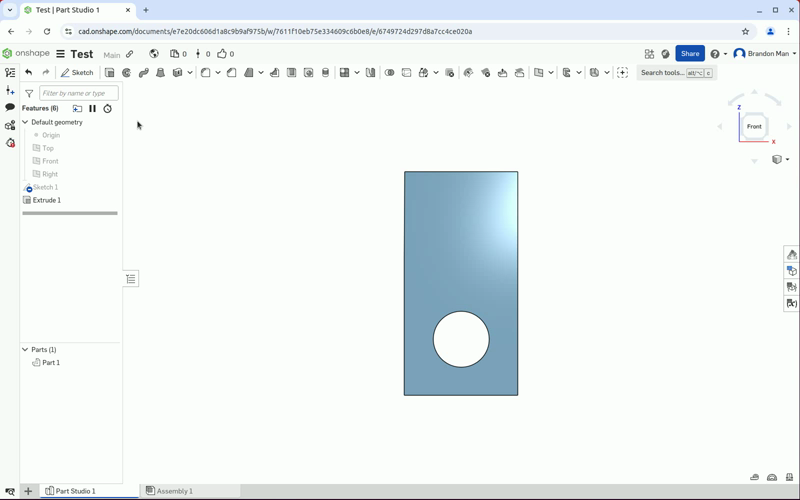
mouse_move(73, 189)
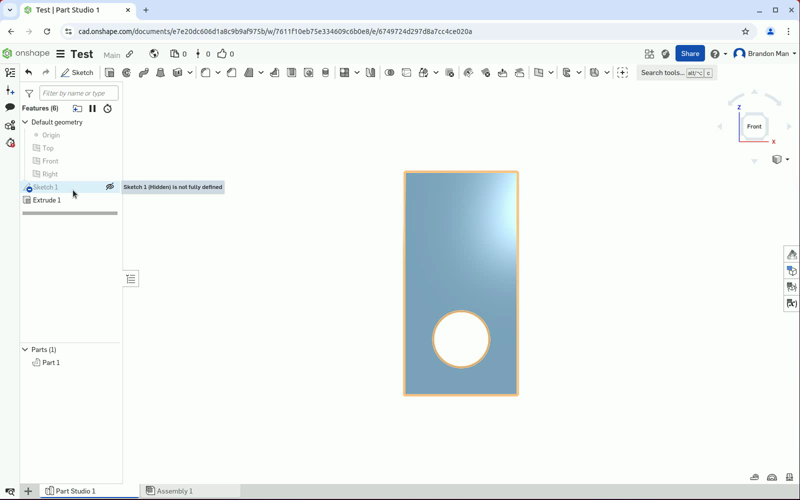
click(73, 189)
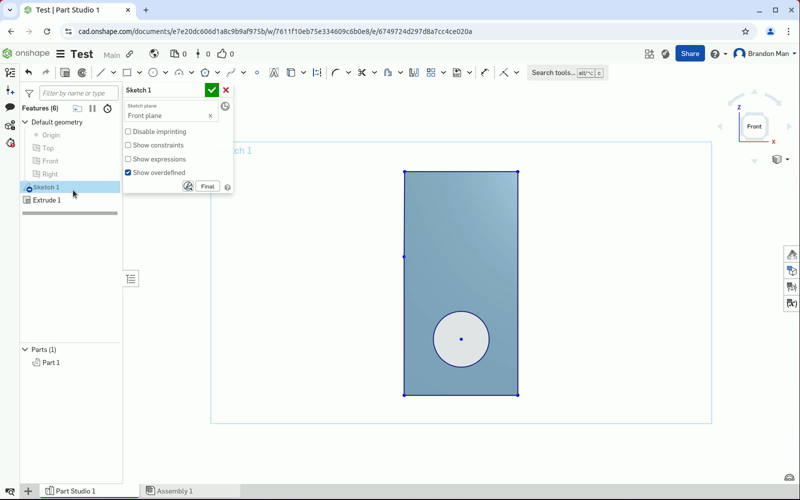
mouse_move(229, 92)
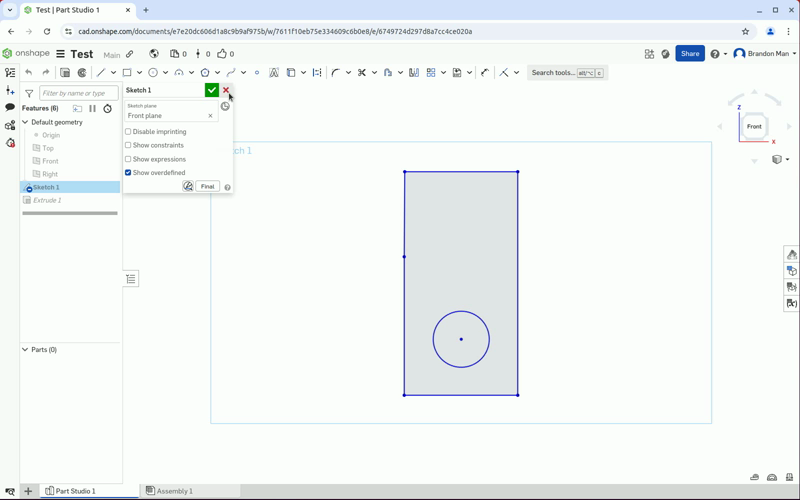
click(229, 92)
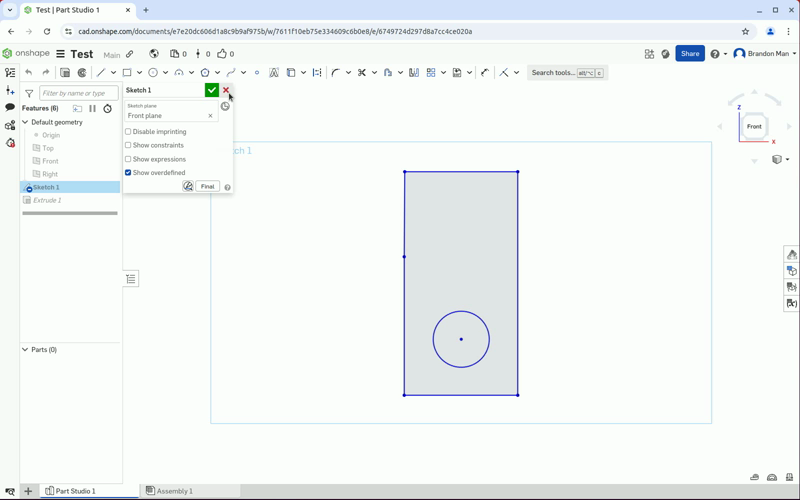
key(shift+s)
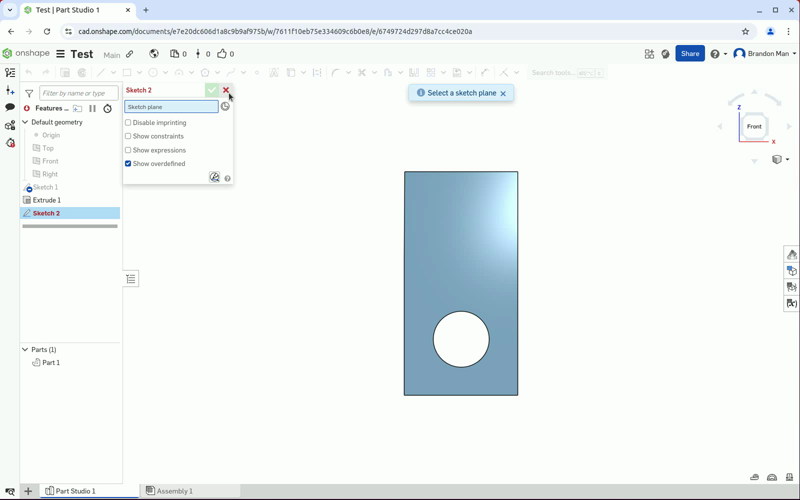
mouse_move(73, 163)
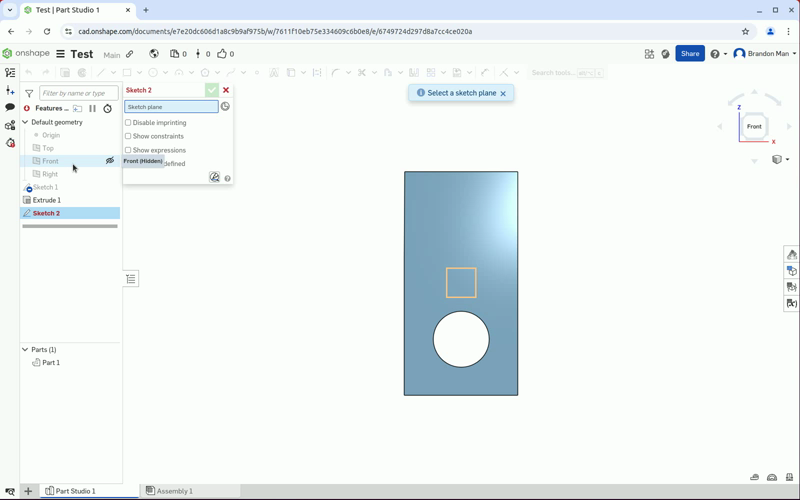
click(73, 163)
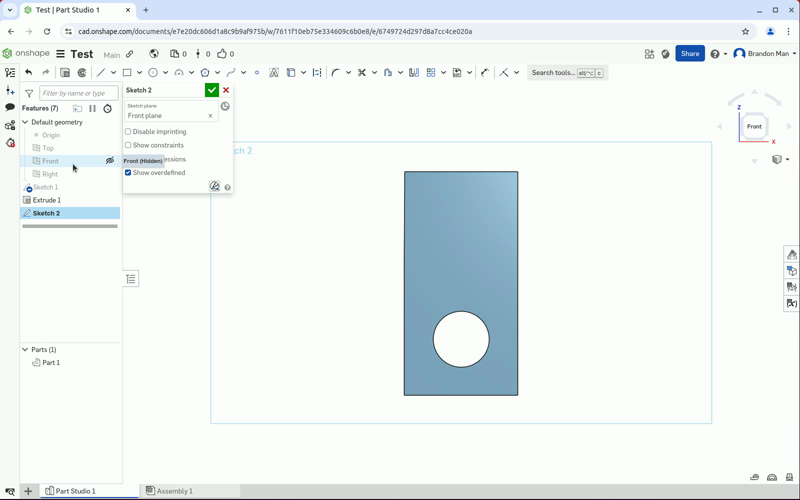
mouse_move(73, 352)
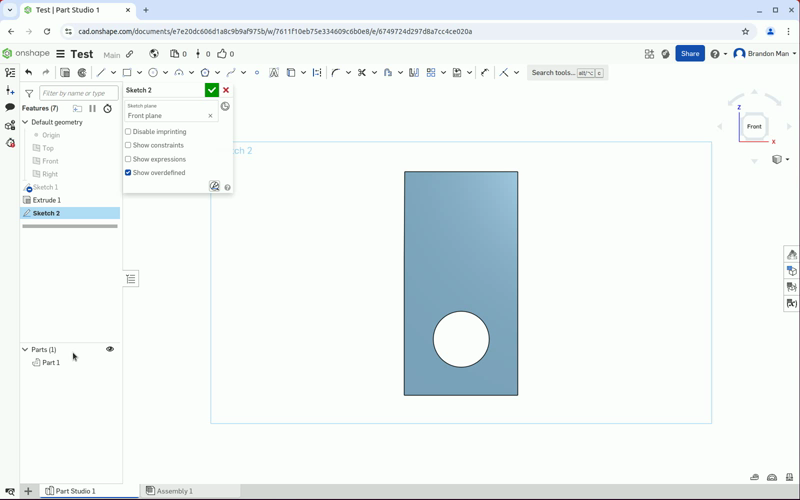
key(y)
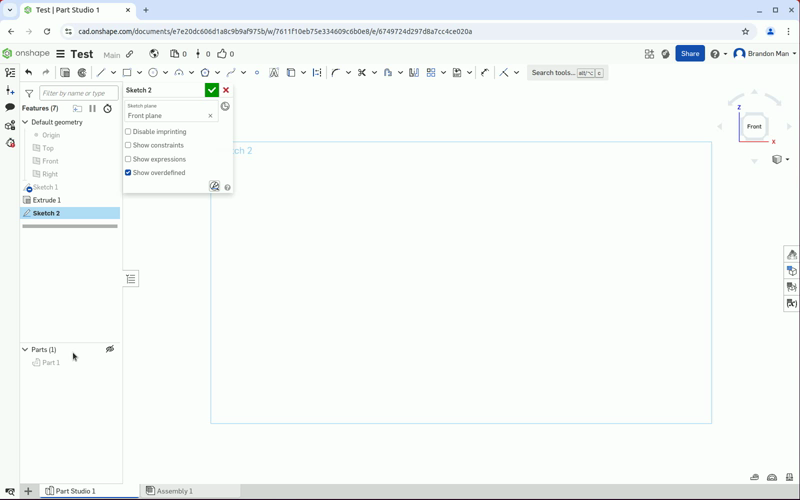
key(l)
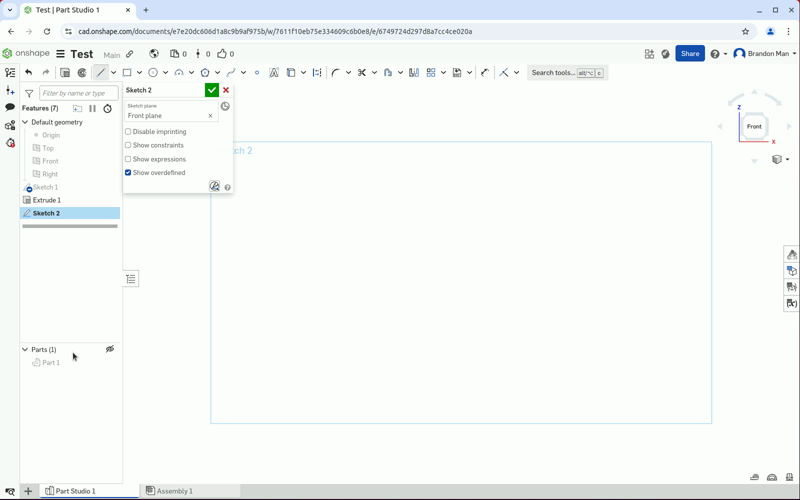
key_down(shift)
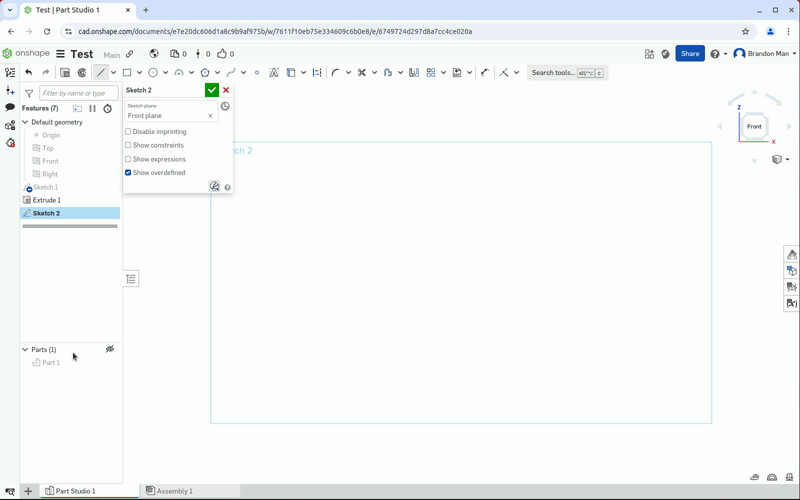
mouse_move(348, 395)
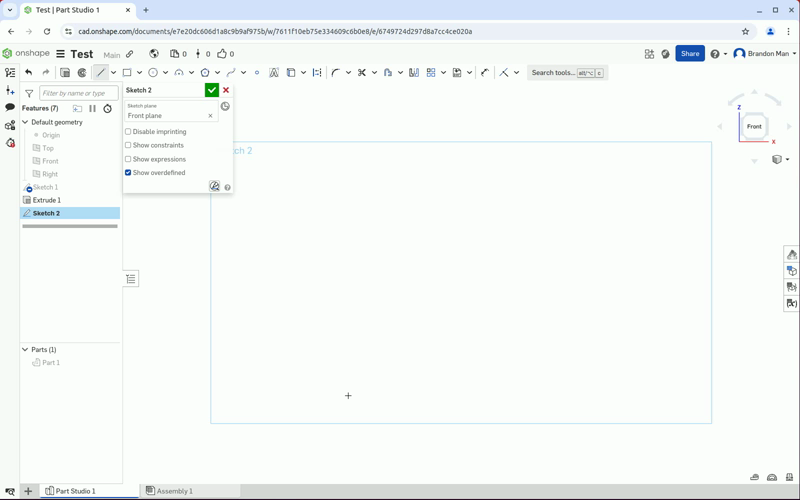
click(348, 395)
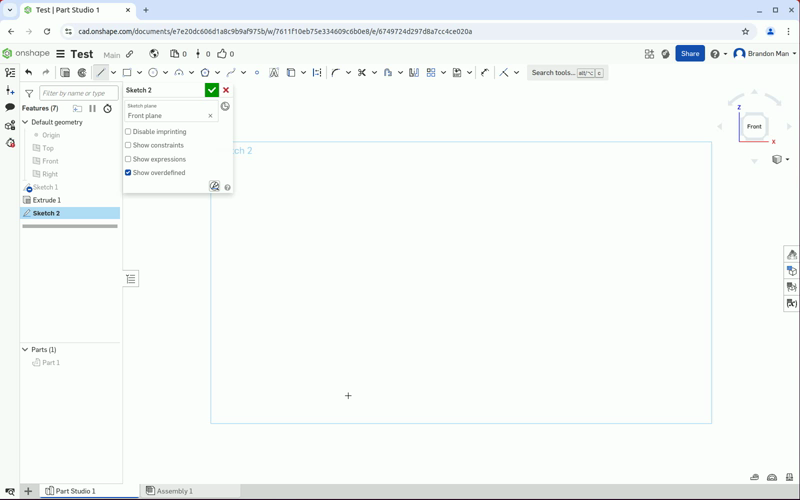
key_up(shift)
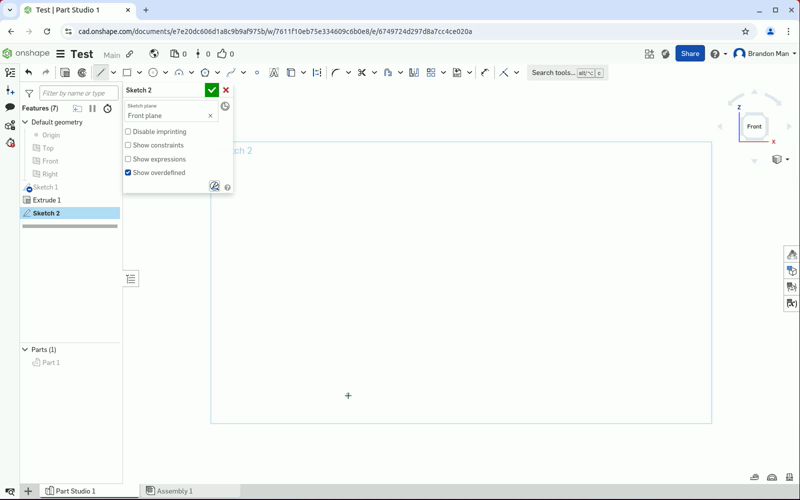
key_down(shift)
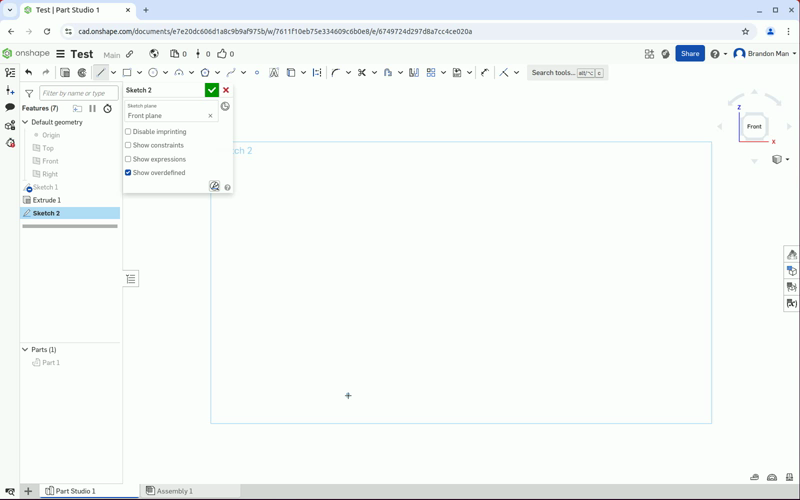
mouse_move(378, 395)
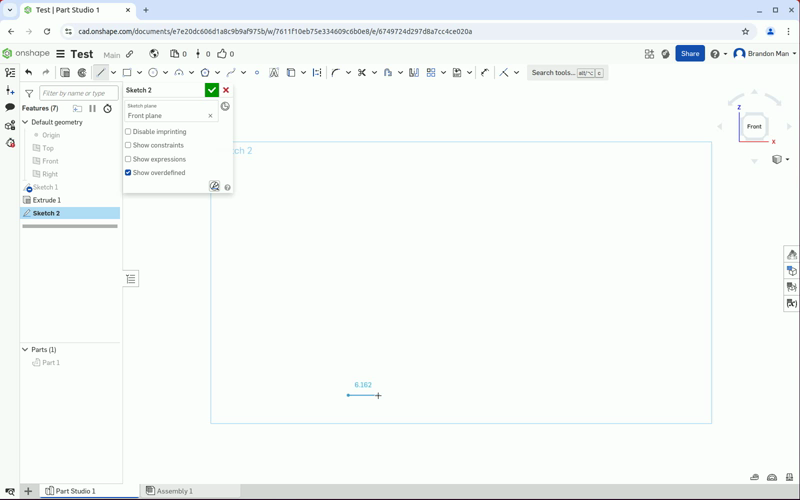
mouse_move(404, 395)
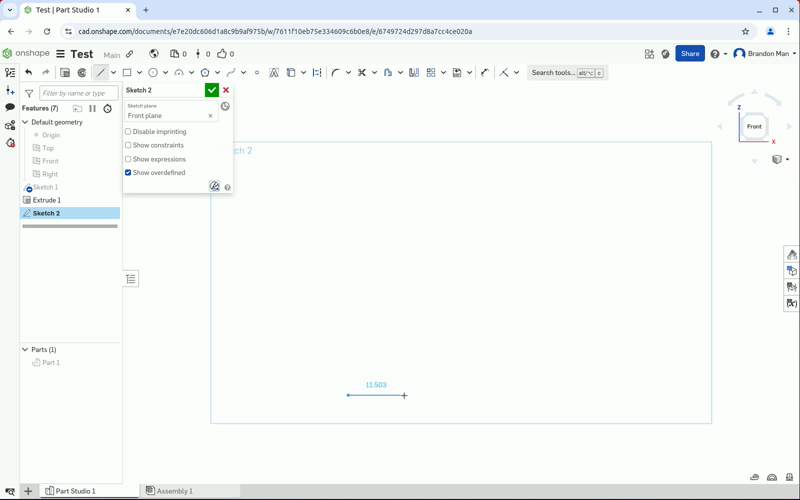
click(404, 395)
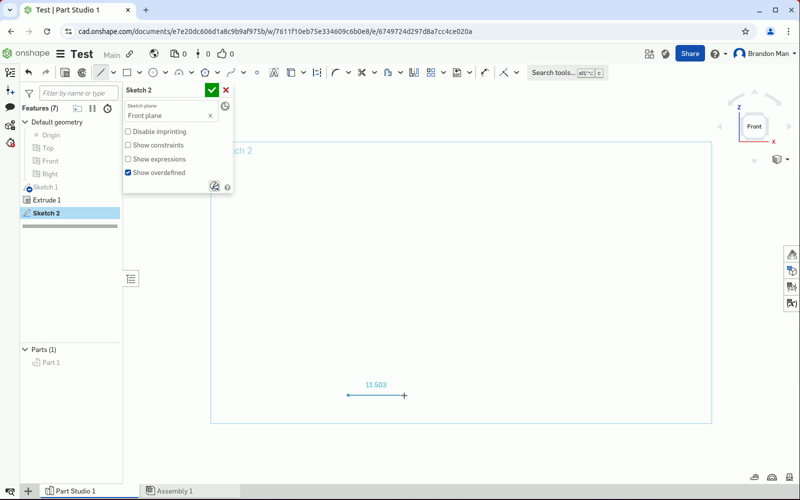
key_up(shift)
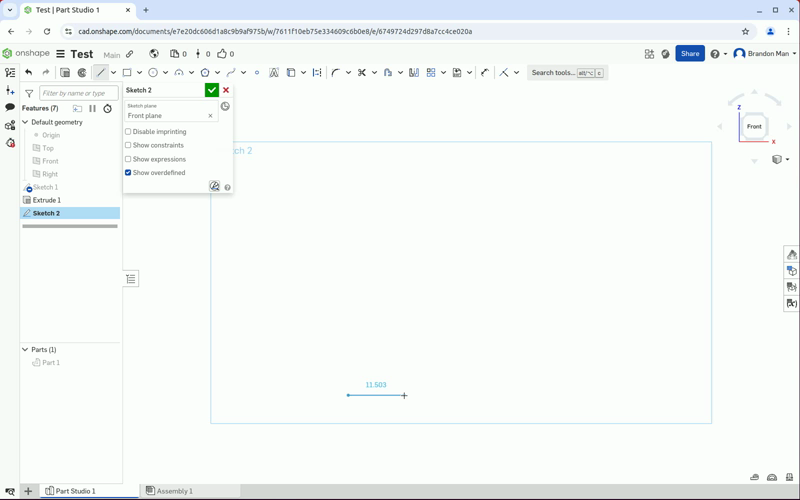
key_down(shift)
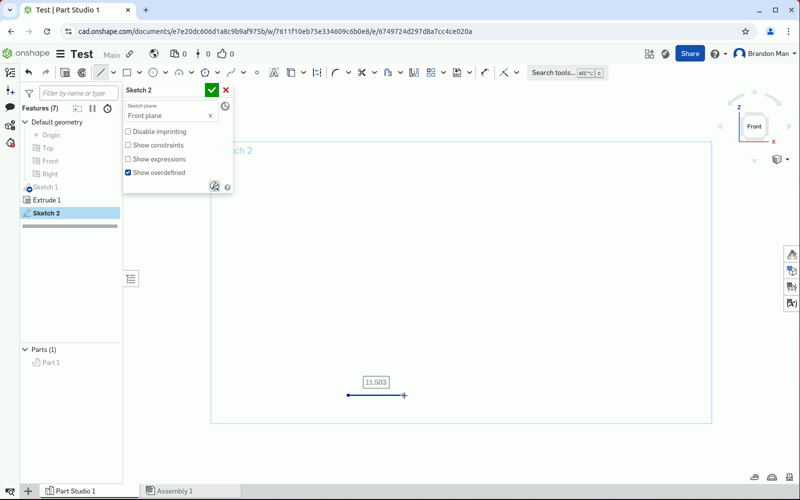
mouse_move(404, 255)
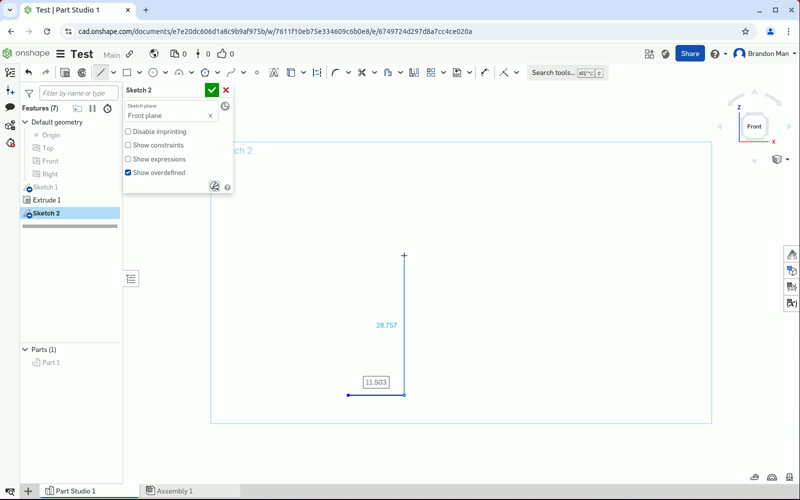
click(404, 255)
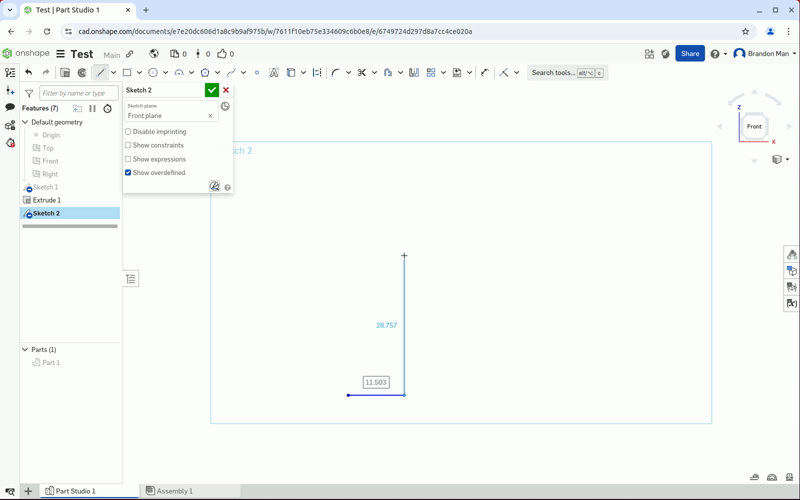
key_up(shift)
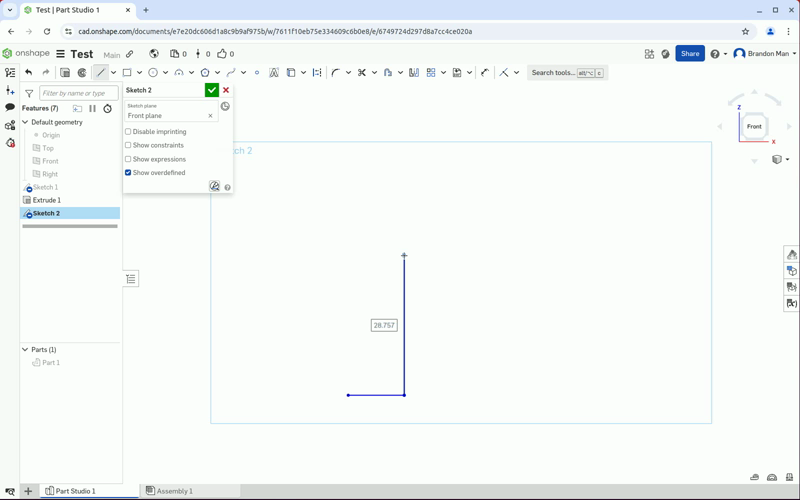
key_down(shift)
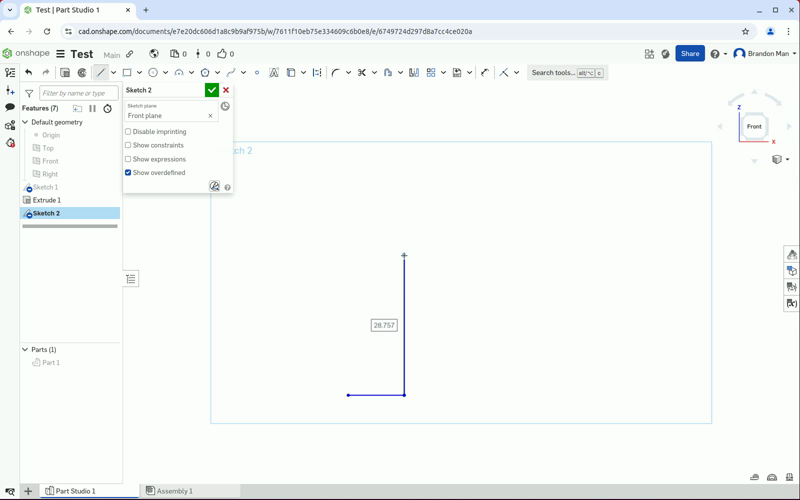
mouse_move(434, 255)
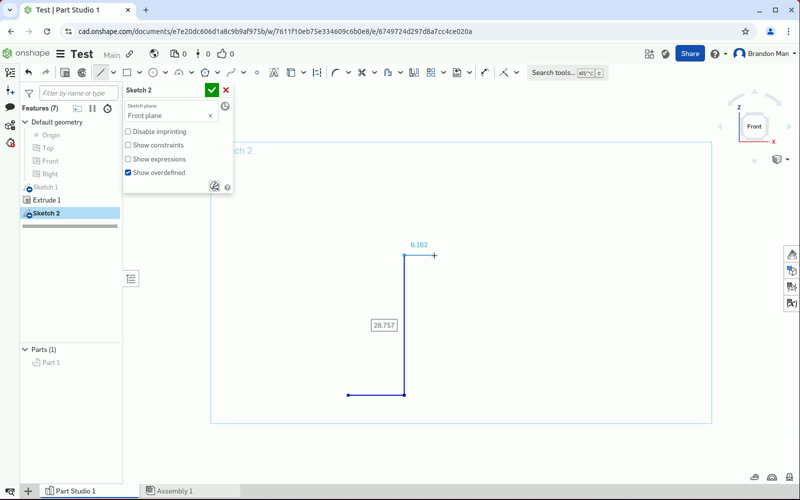
mouse_move(348, 255)
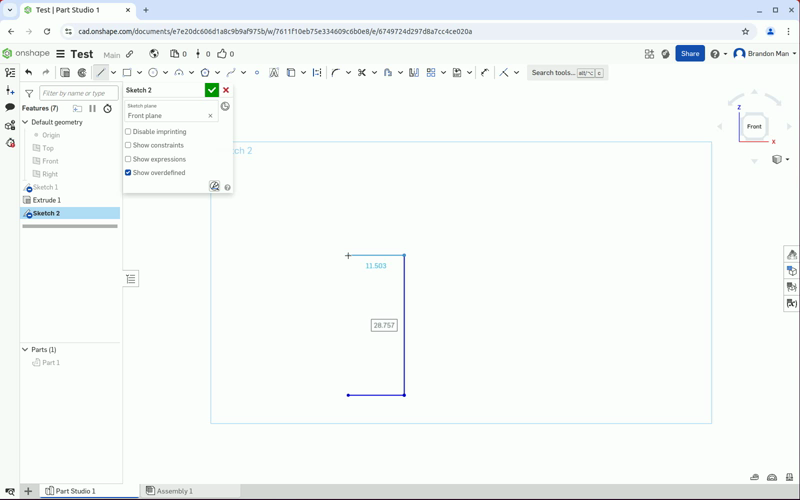
click(348, 255)
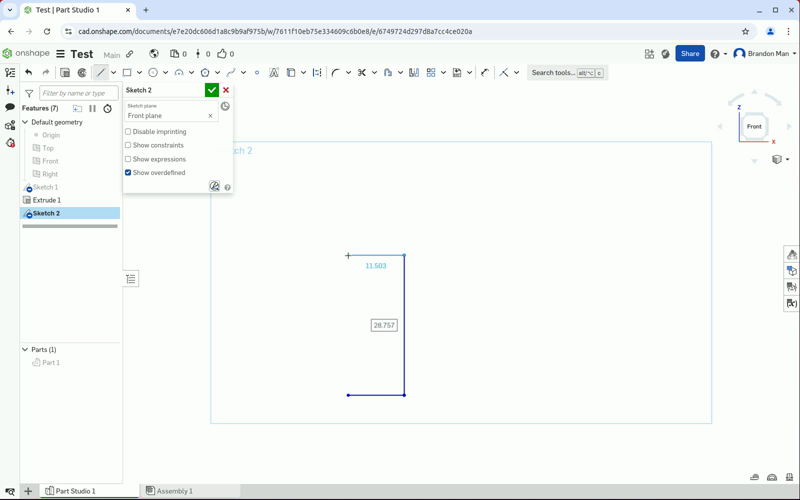
key_up(shift)
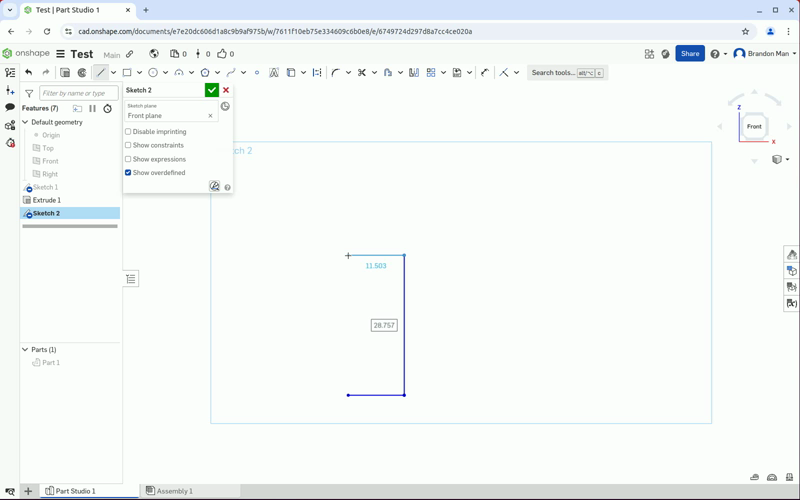
key_down(shift)
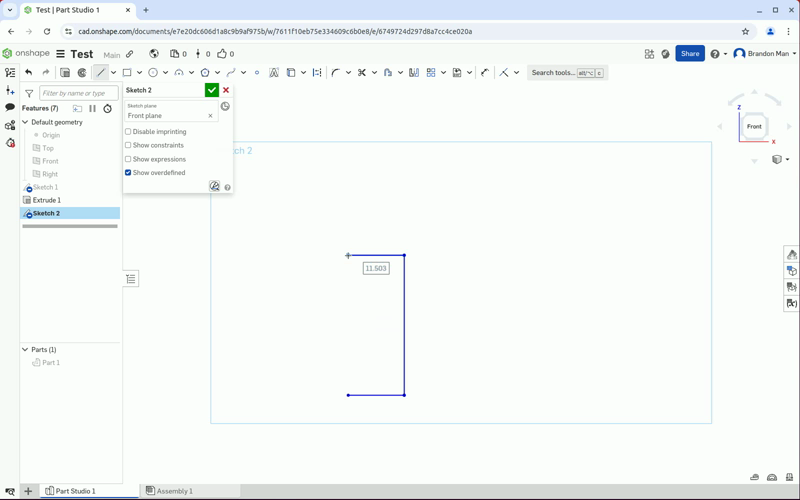
mouse_move(348, 395)
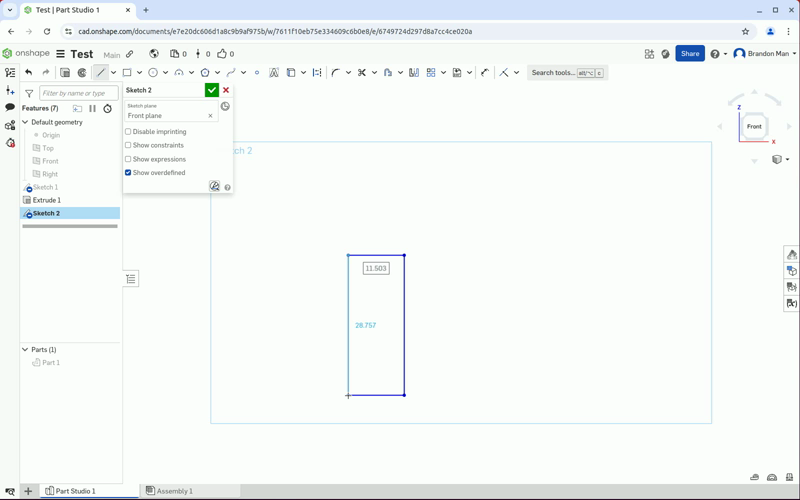
key_up(shift)
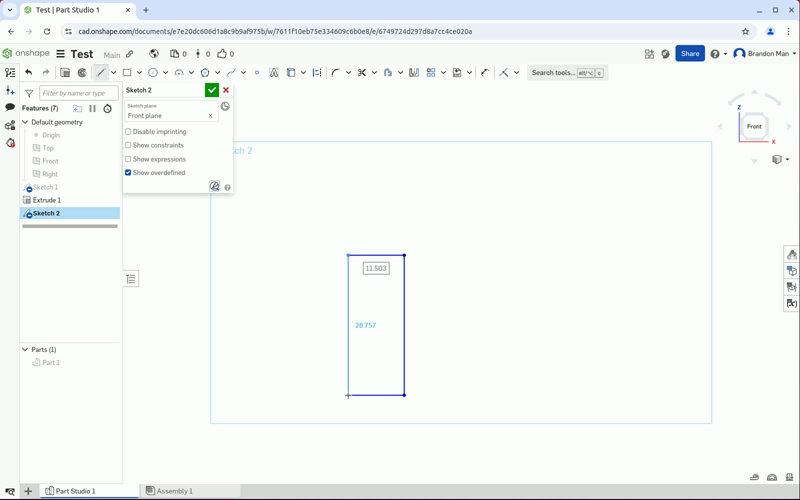
click(348, 395)
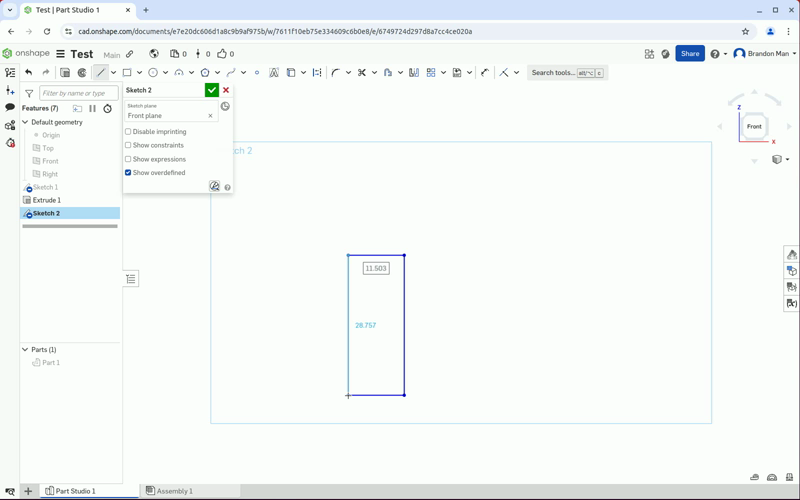
key(esc)
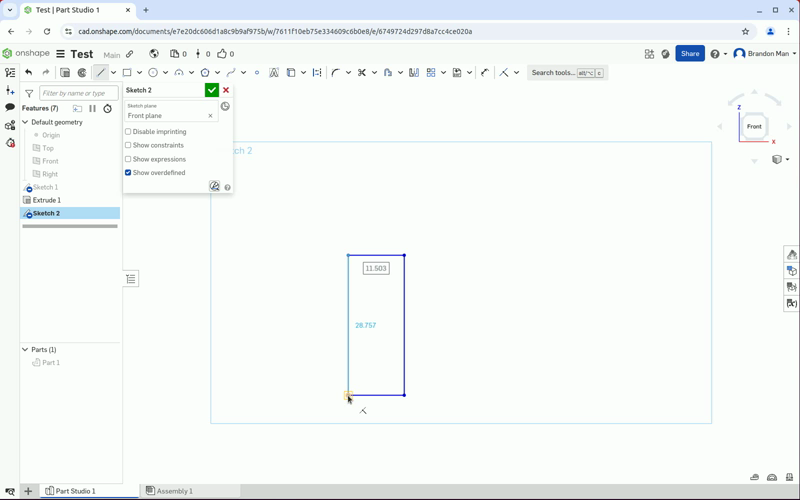
mouse_move(357, 288)
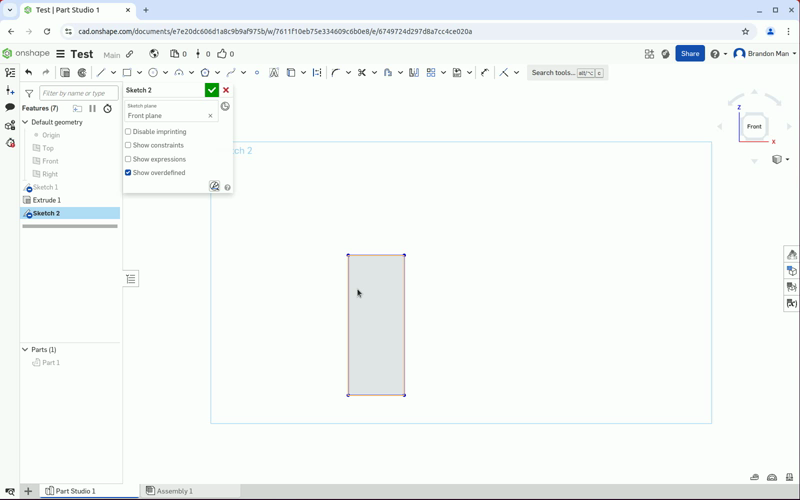
click(357, 288)
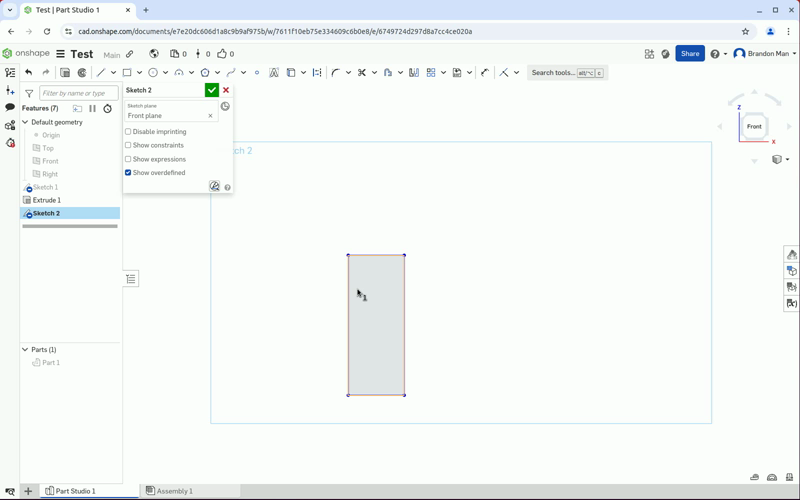
mouse_move(73, 352)
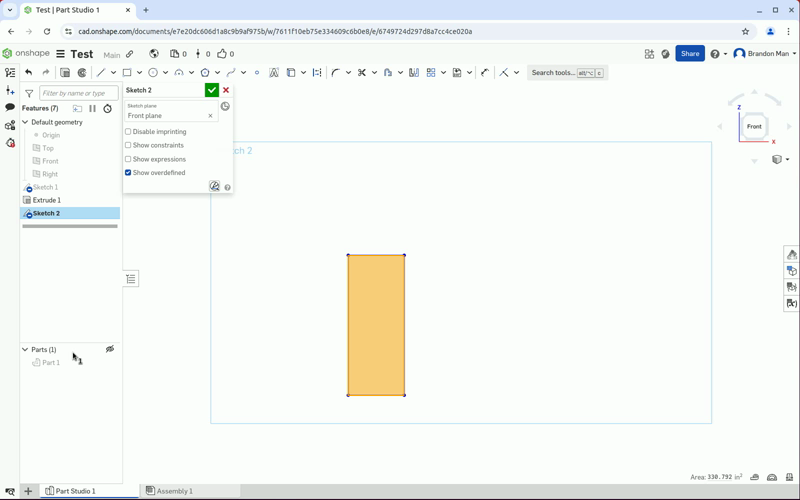
key(shift+y)
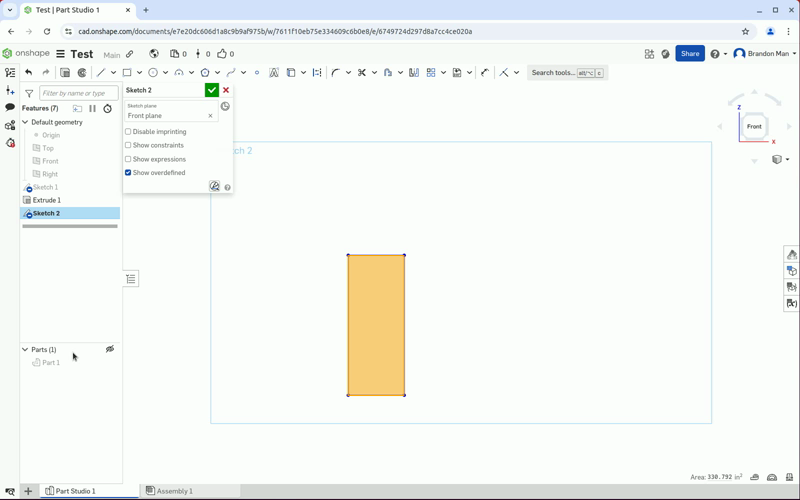
key(shift+e)
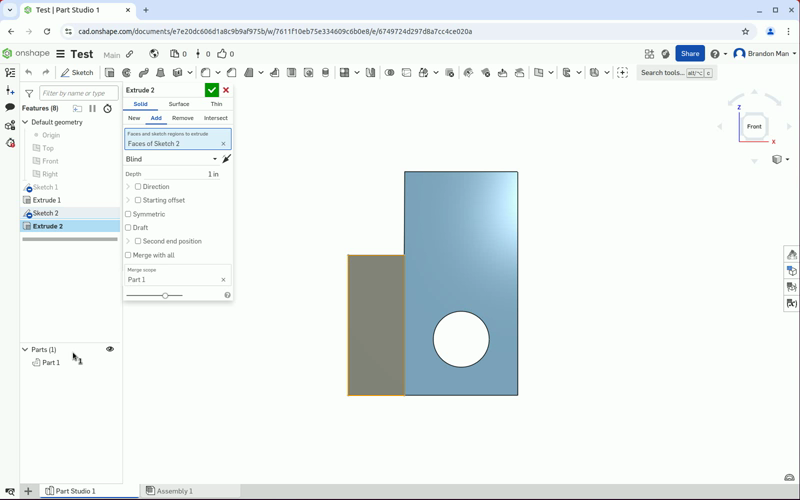
mouse_move(143, 106)
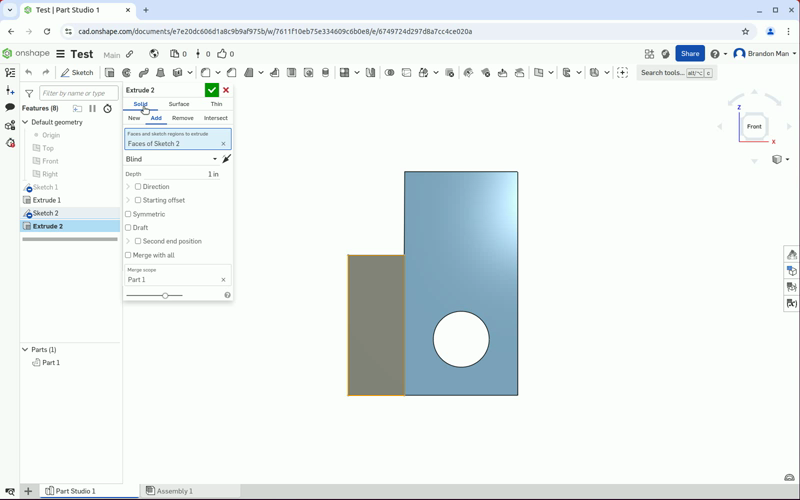
click(143, 106)
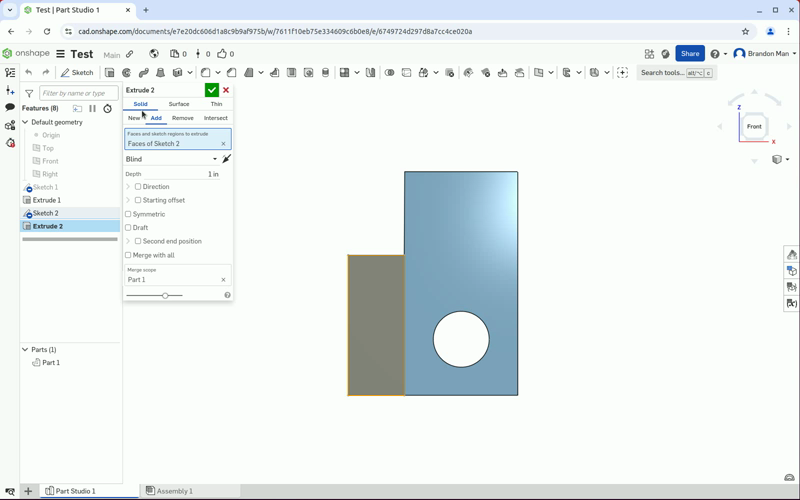
mouse_move(137, 120)
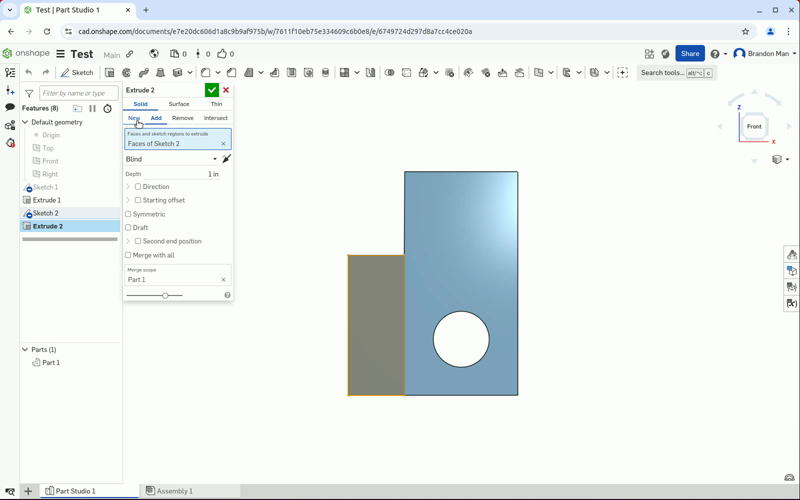
click(137, 120)
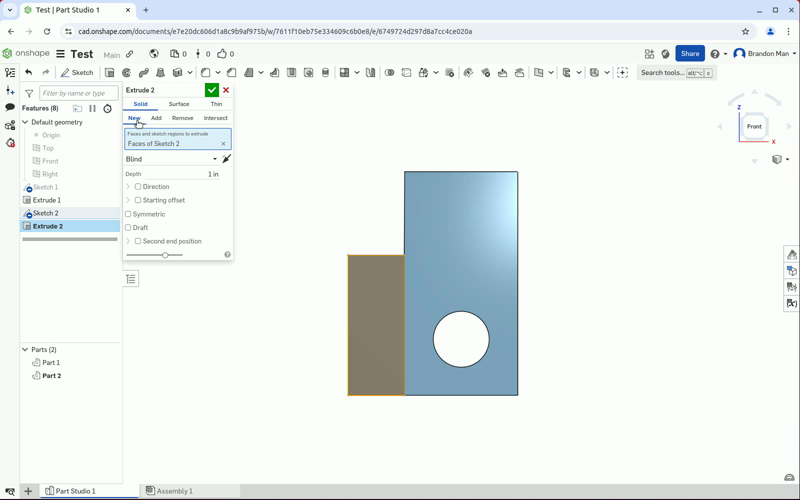
key(tab, 4)
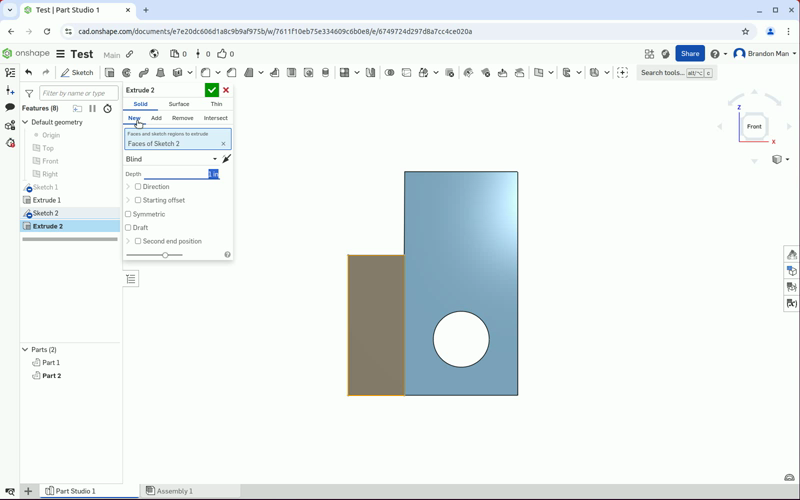
text(23.108)
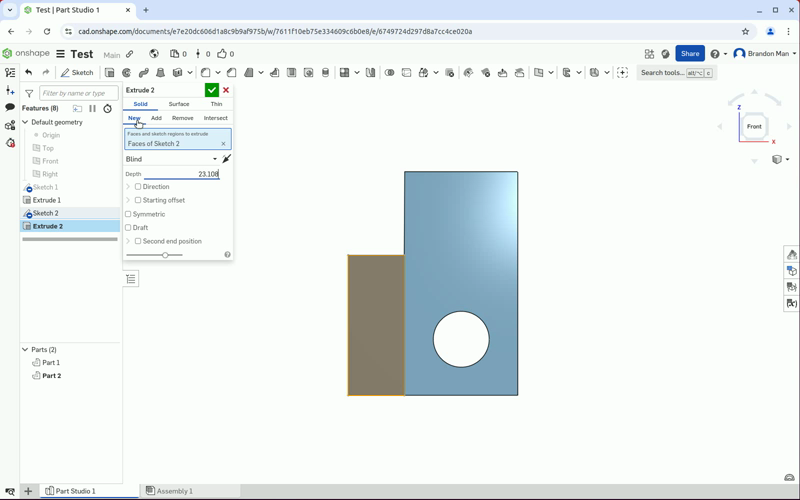
key(enter)
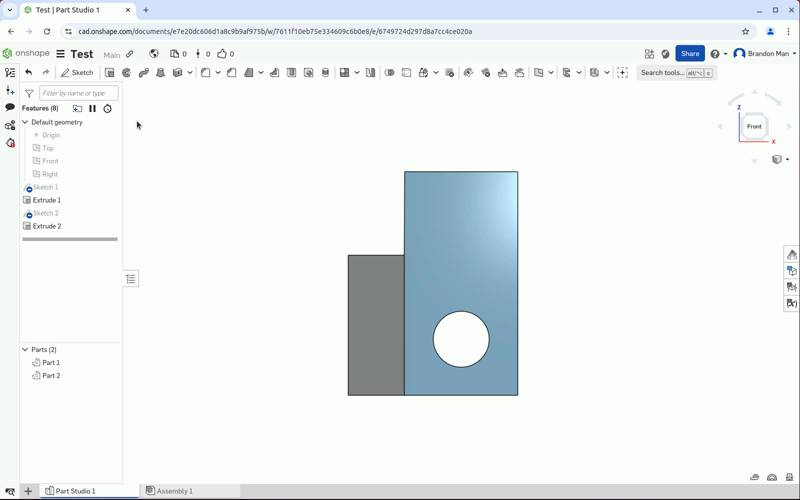
key(shift+h)
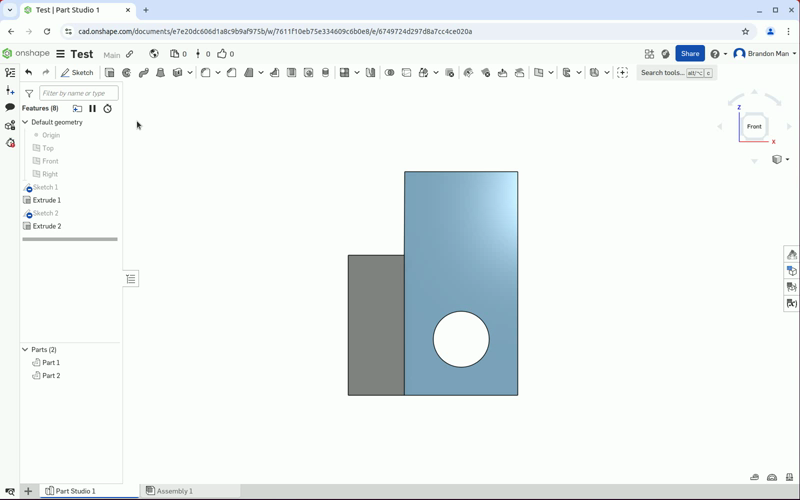
key(shift+h)
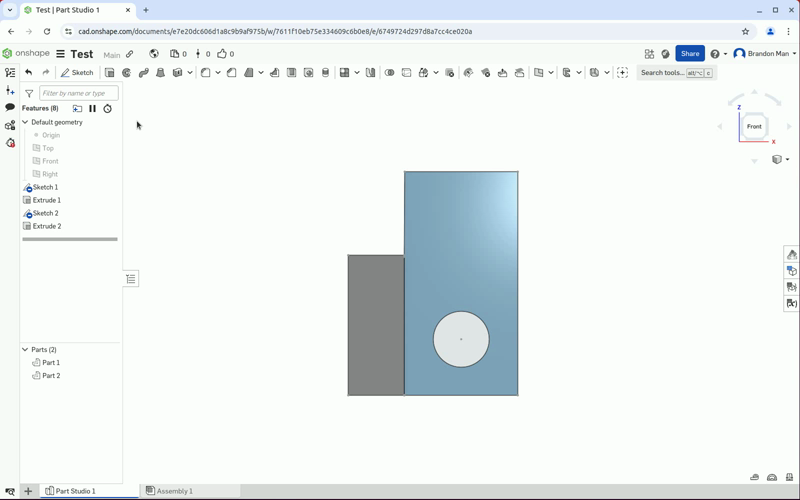
key(shift+7)
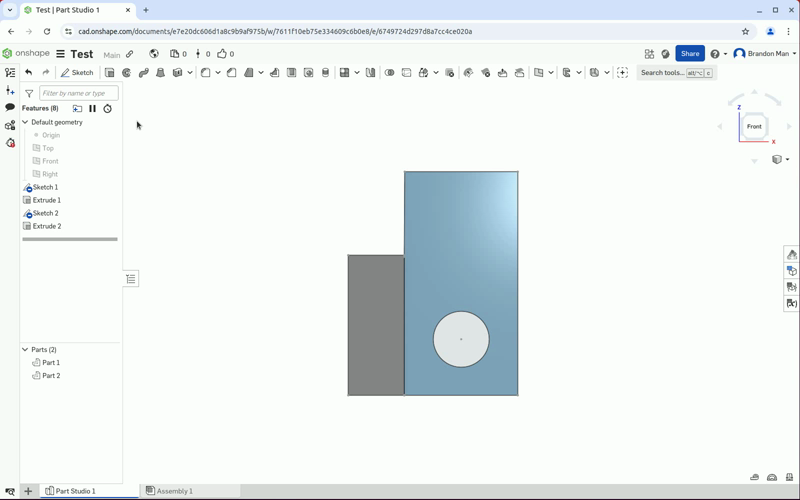
key(left, 2)
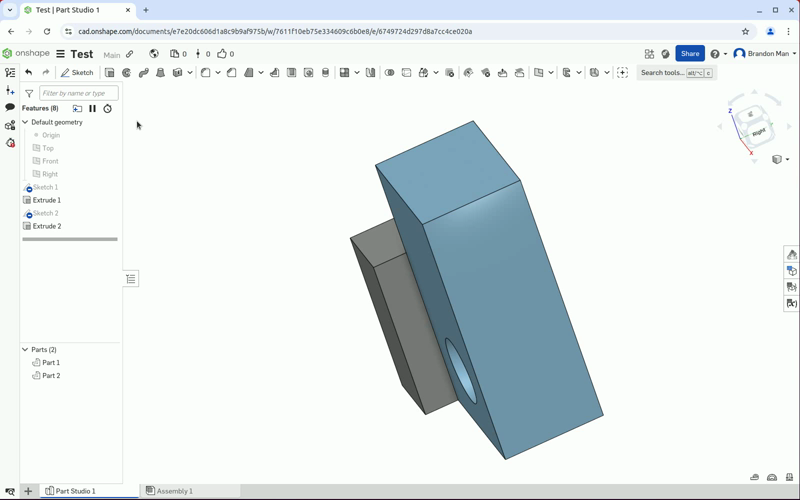
key(down, 2)
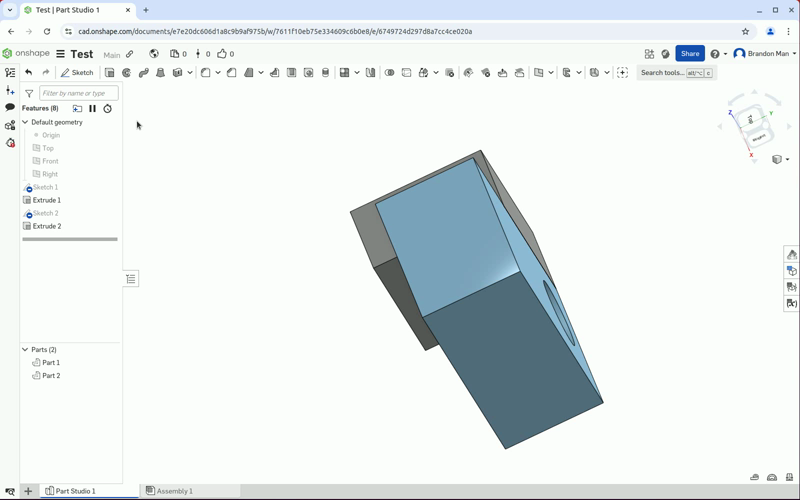
key(up, 2)
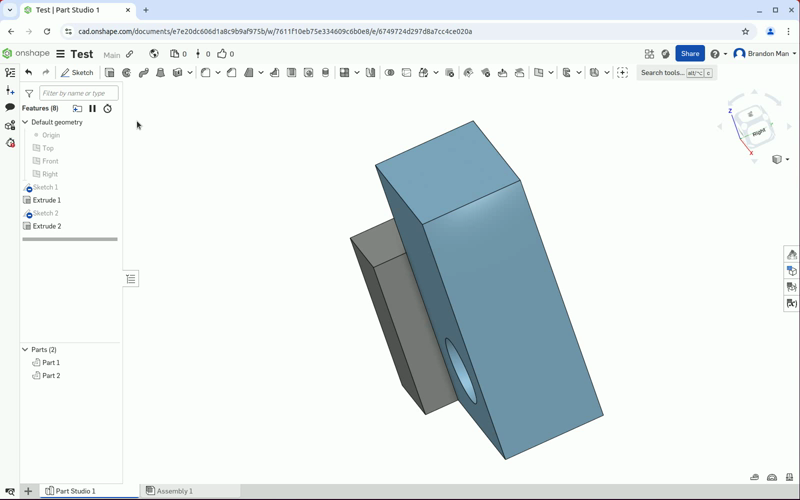
key(right, 2)
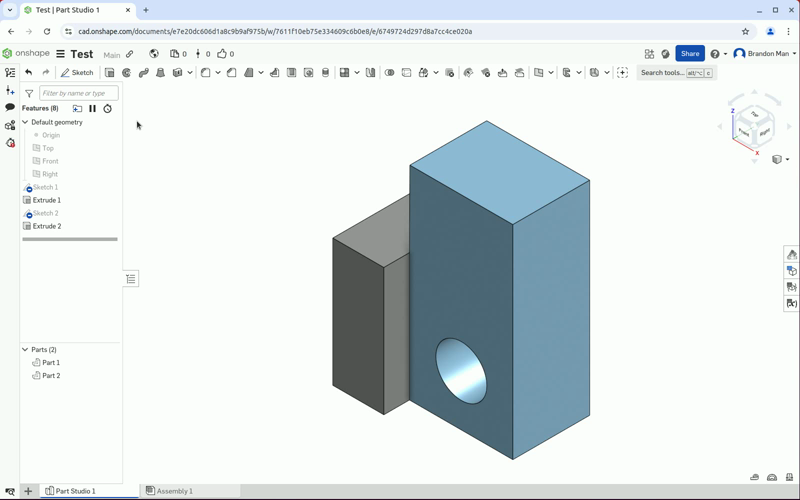
mouse_move(73, 189)
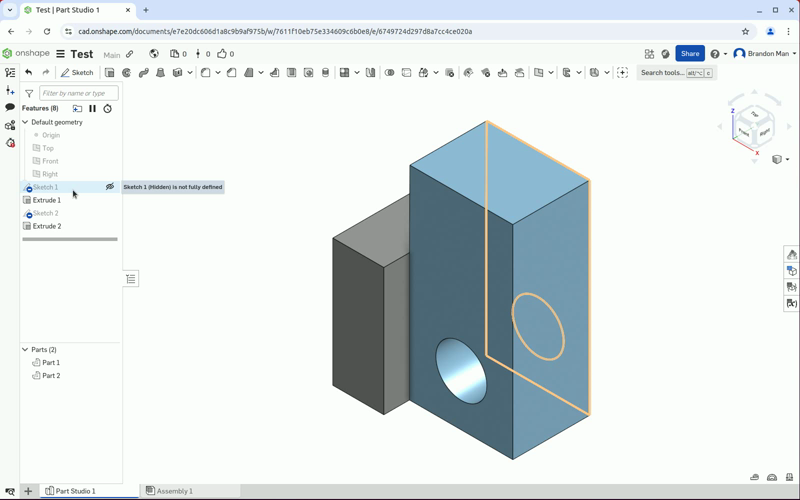
click(73, 189)